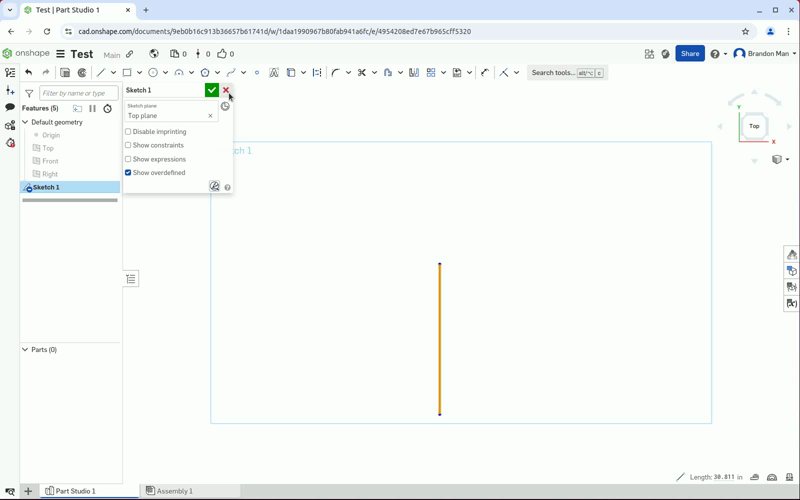
key(shift+h)
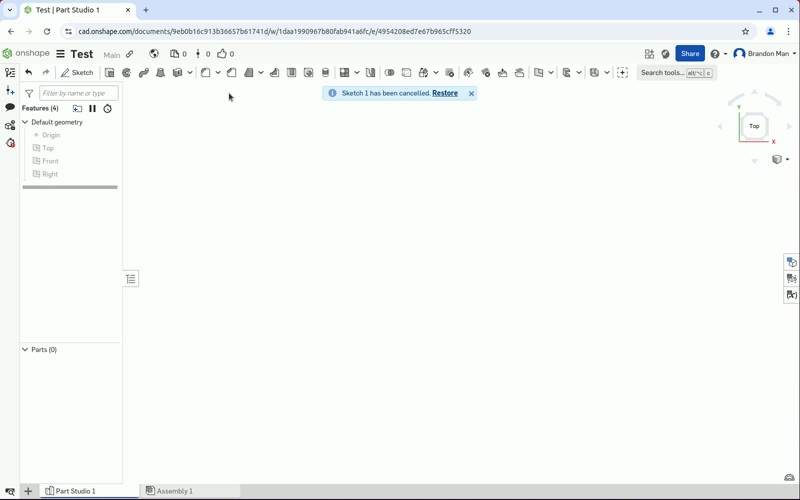
mouse_move(73, 352)
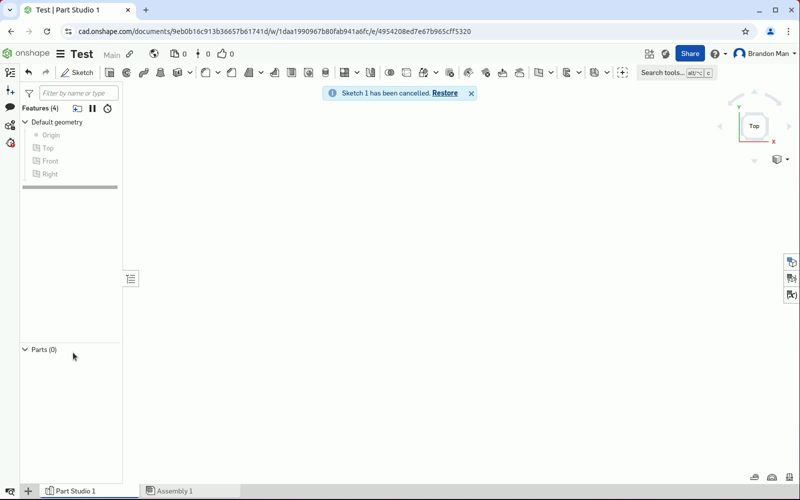
key(y)
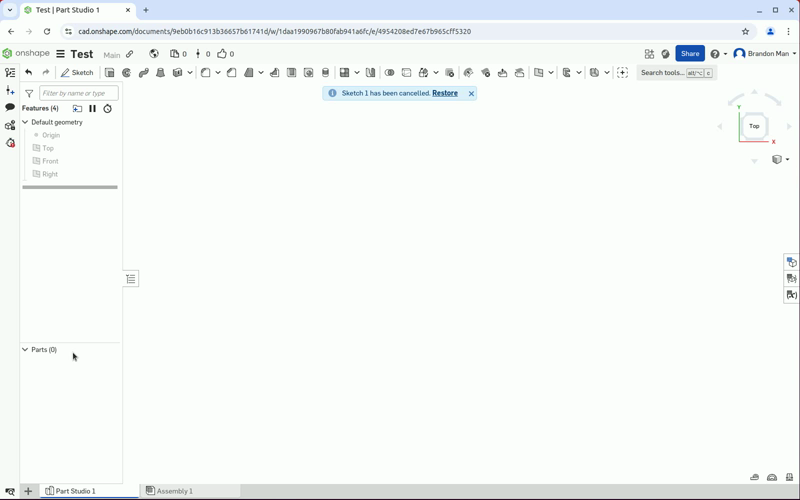
key(shift+p)
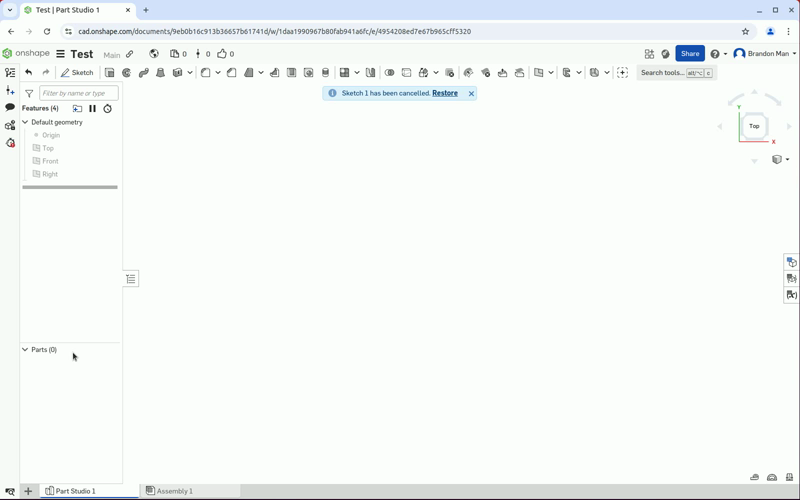
key(space)
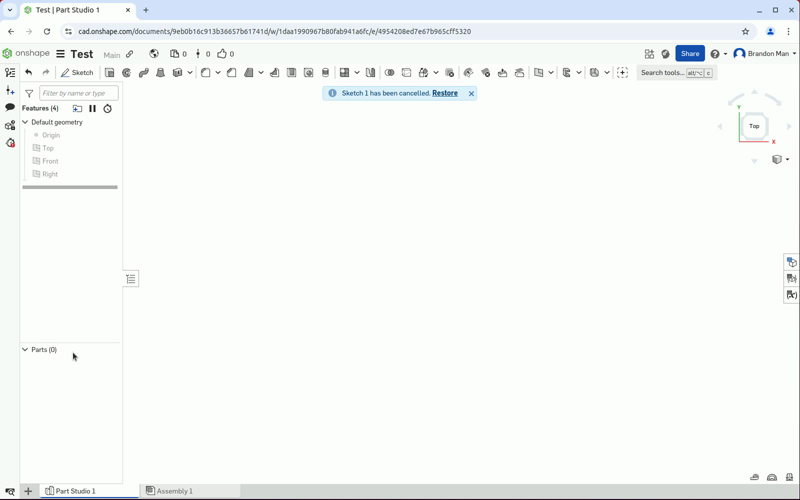
key_down(shift)
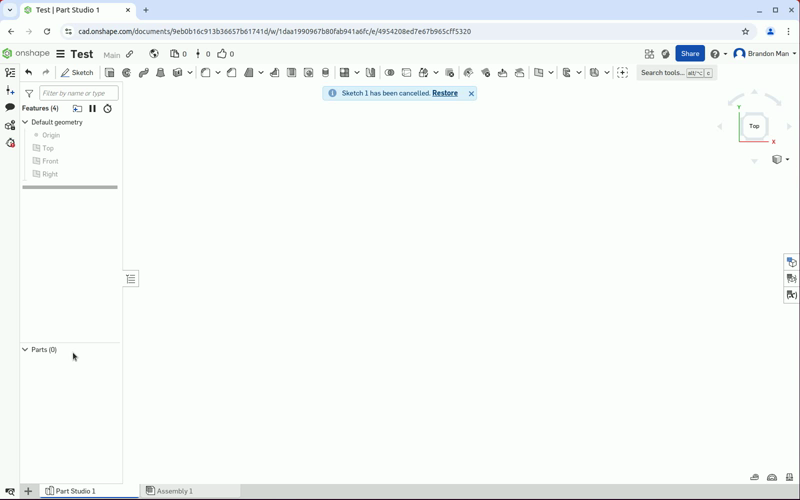
key(up)
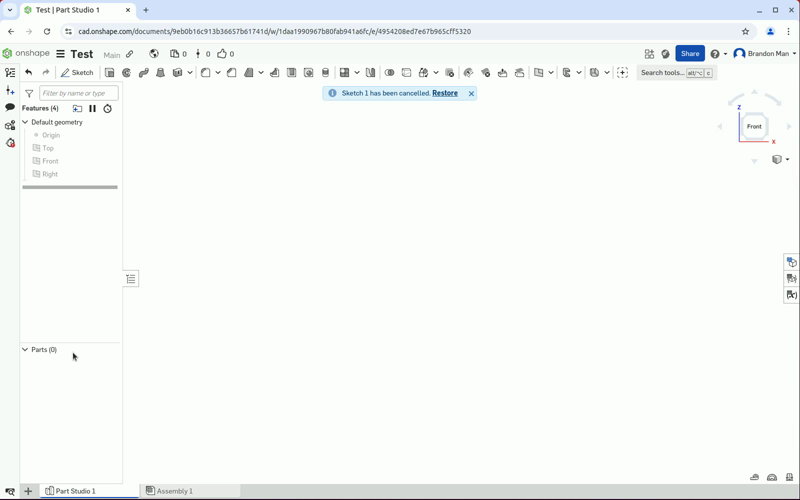
key_up(shift)
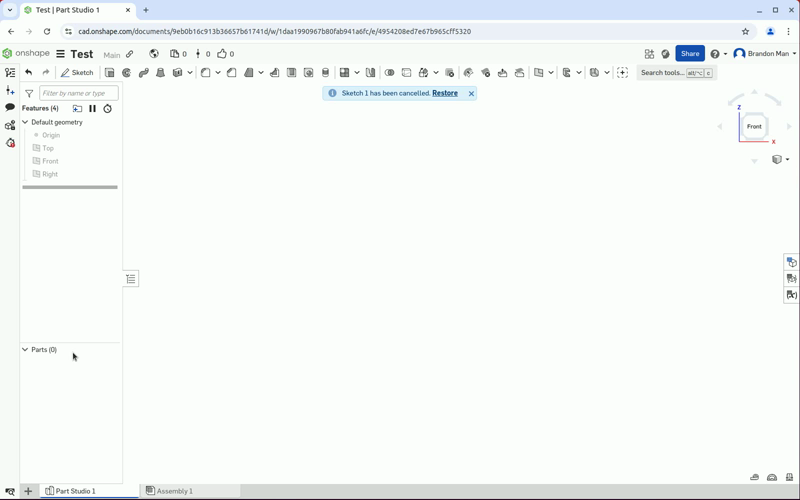
mouse_move(73, 352)
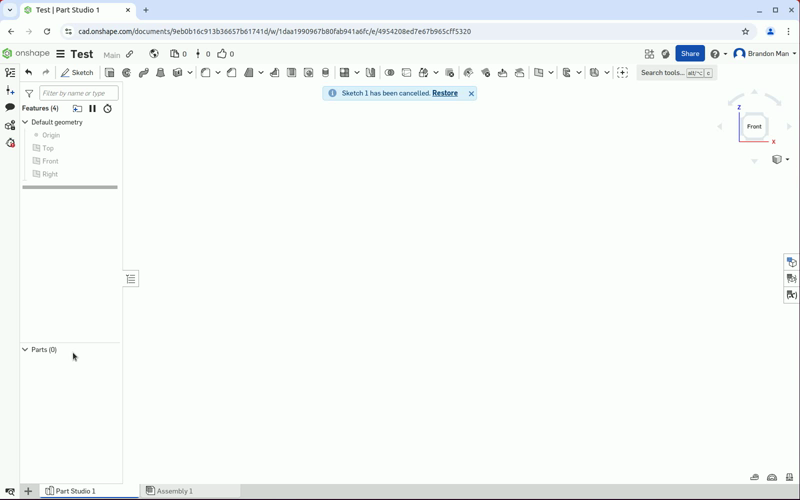
key(shift+y)
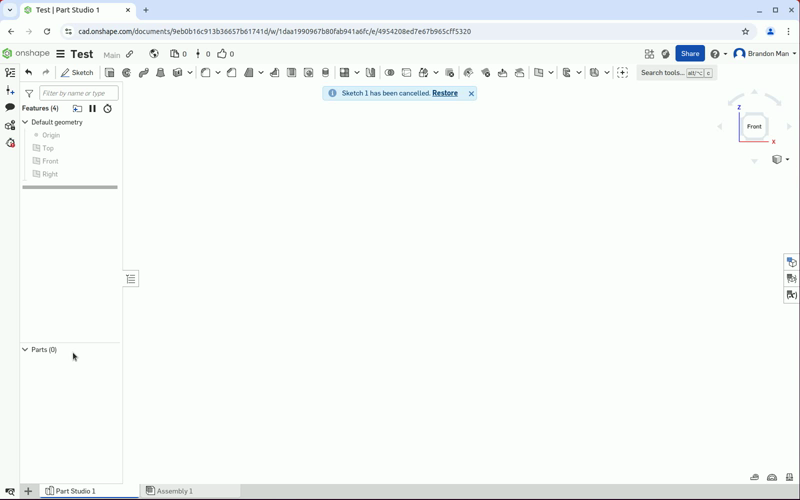
key(shift+s)
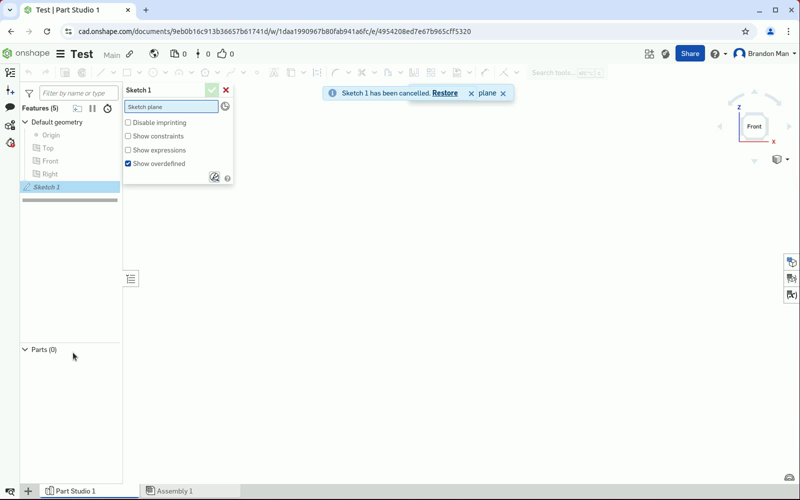
mouse_move(73, 163)
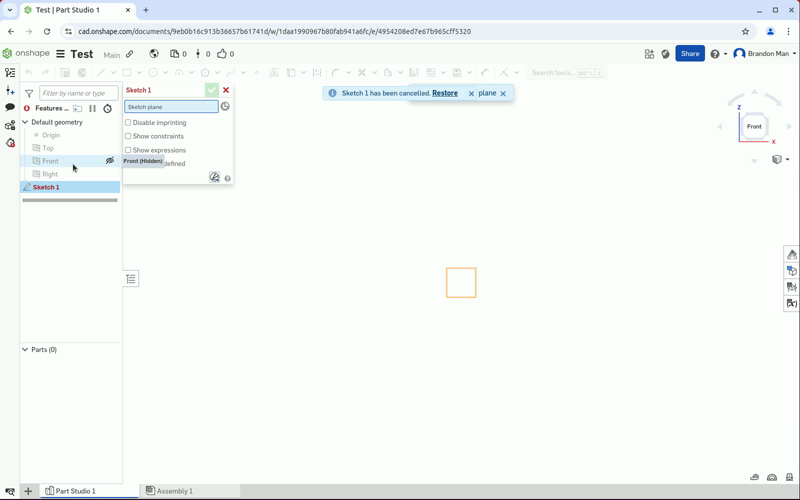
click(73, 163)
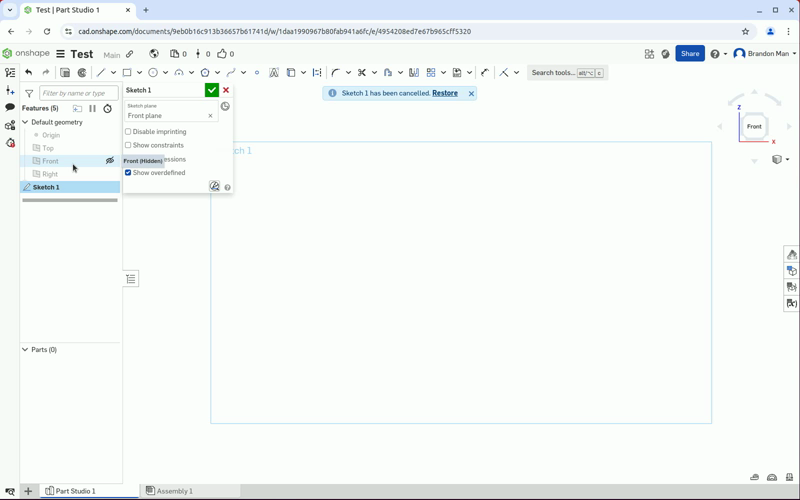
mouse_move(73, 352)
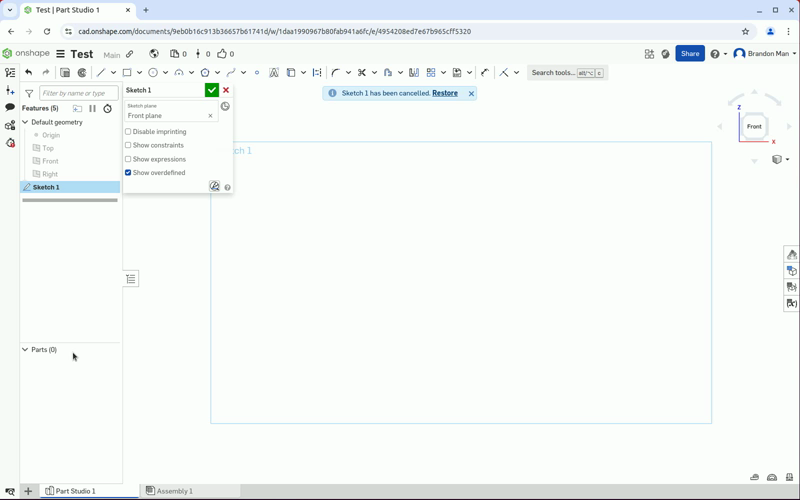
key(y)
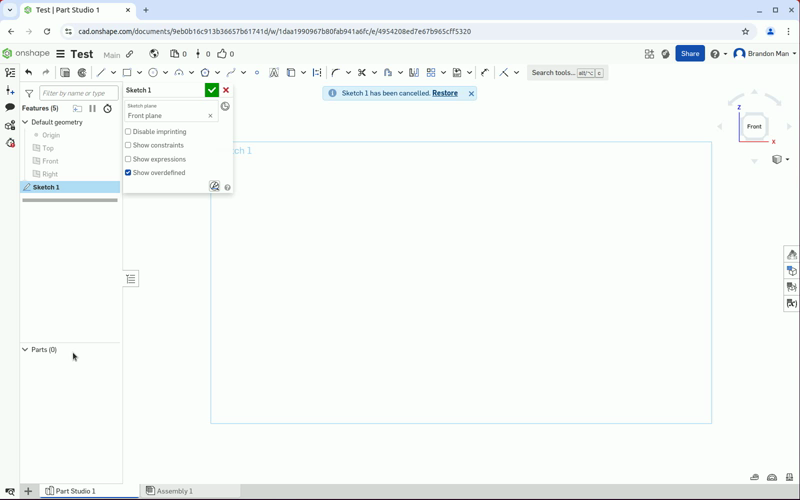
key(c)
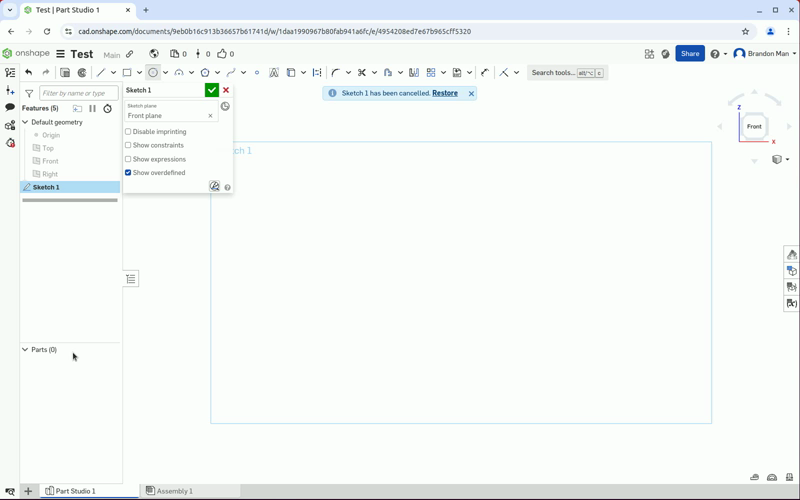
key_down(shift)
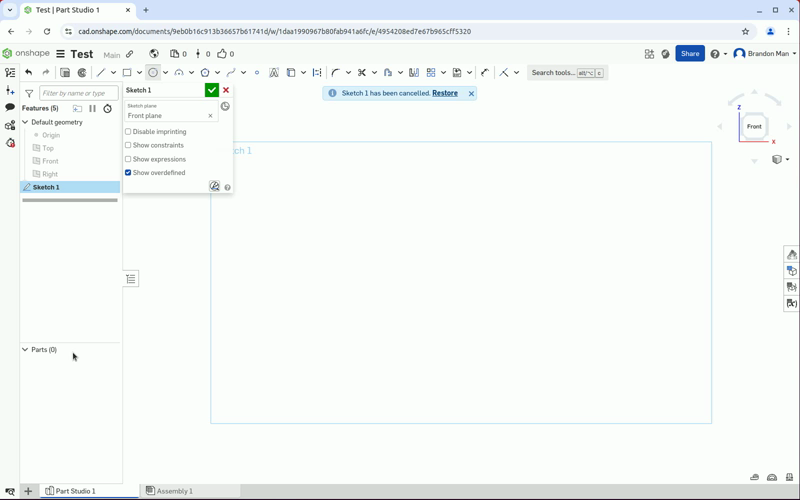
mouse_move(461, 282)
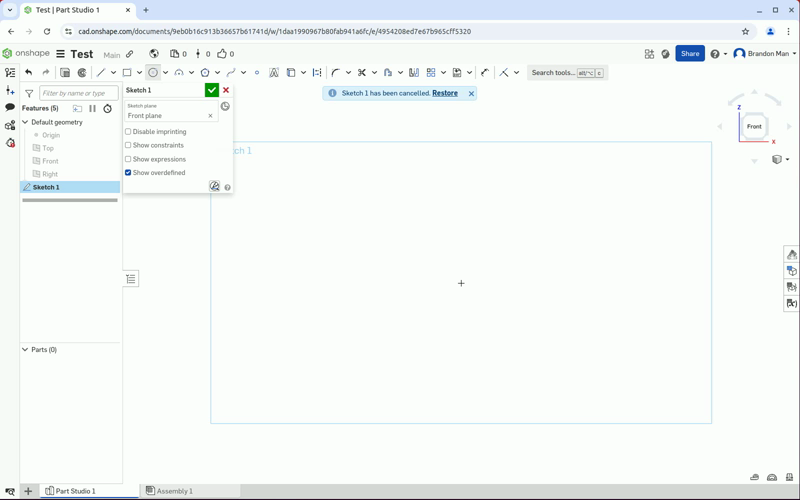
click(461, 282)
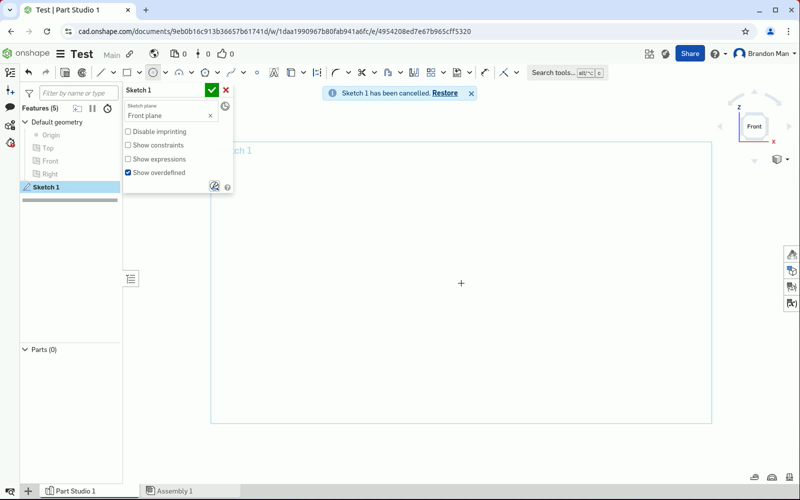
key_up(shift)
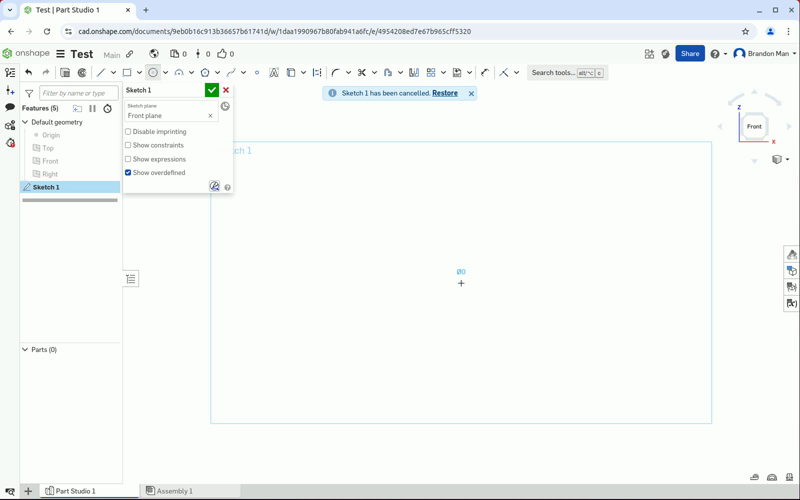
mouse_move(524, 282)
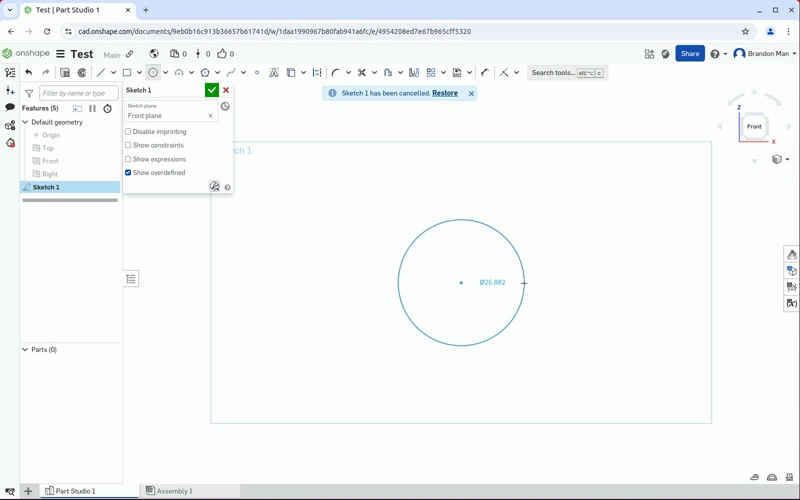
click(524, 282)
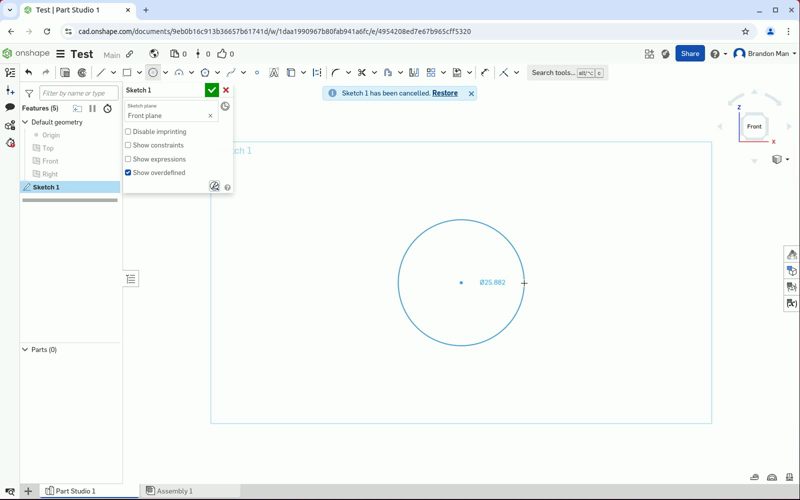
key(esc)
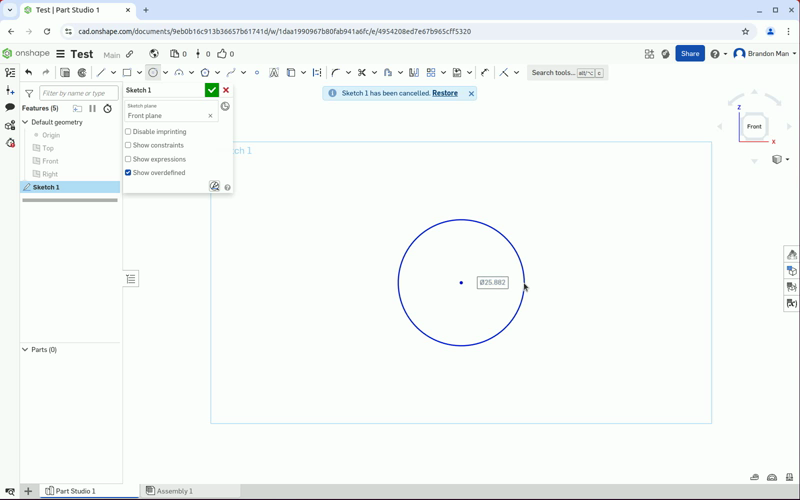
key(c)
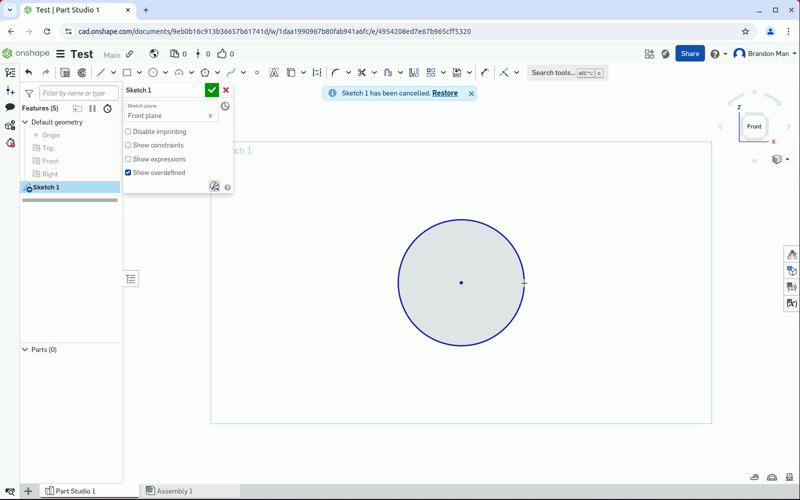
key_down(shift)
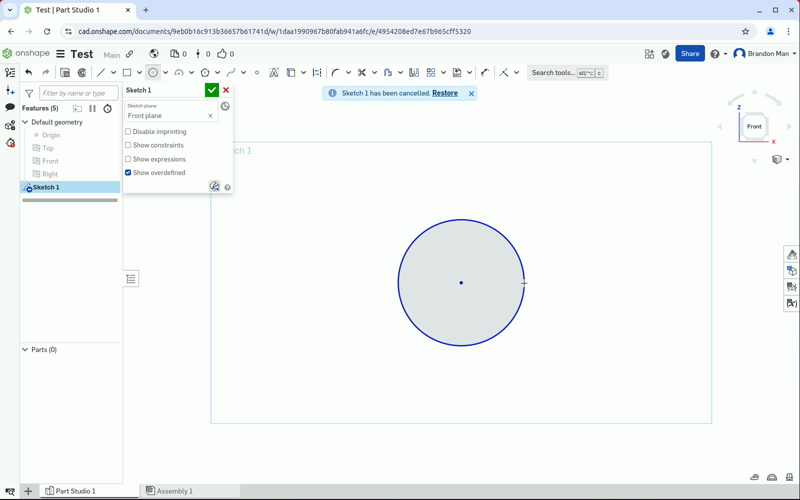
mouse_move(461, 282)
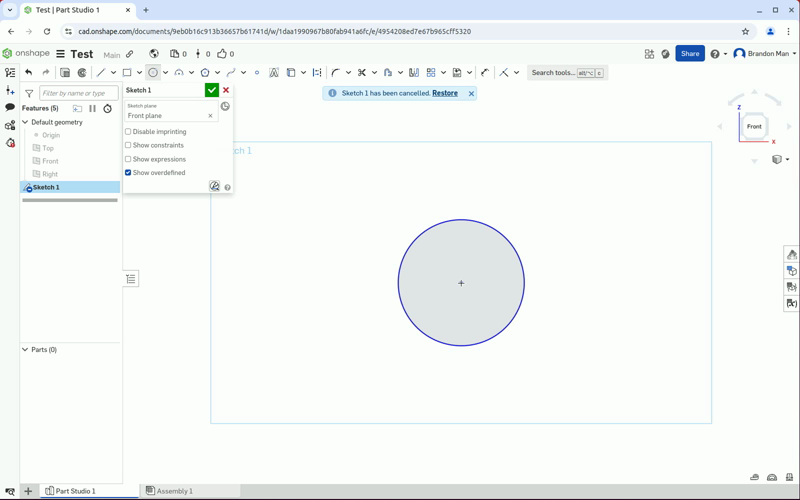
click(461, 282)
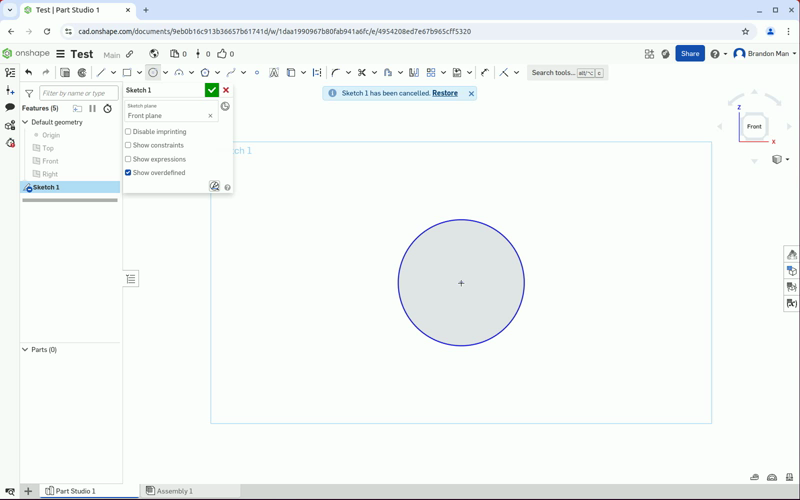
key_up(shift)
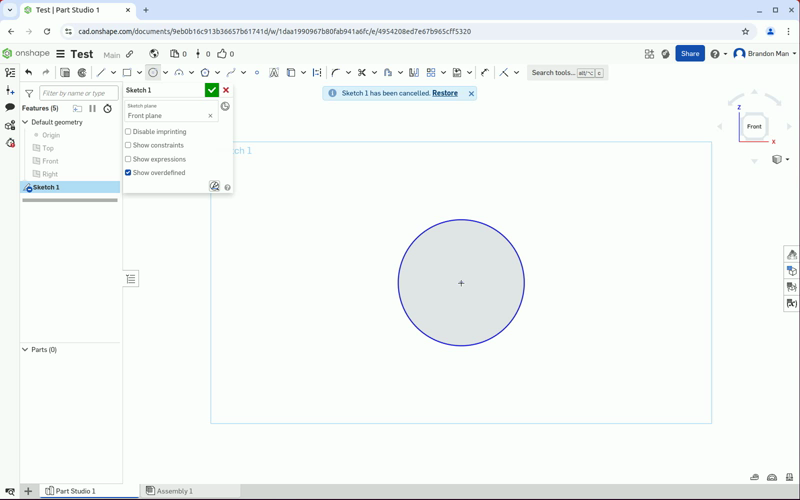
mouse_move(520, 282)
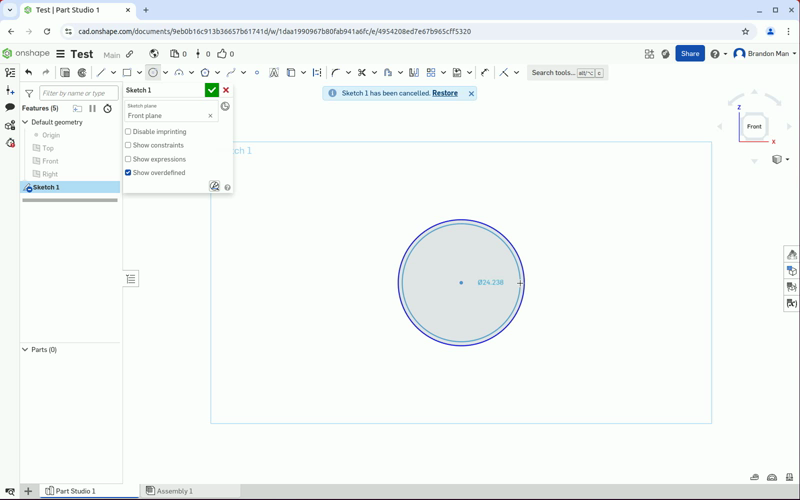
scroll(6)
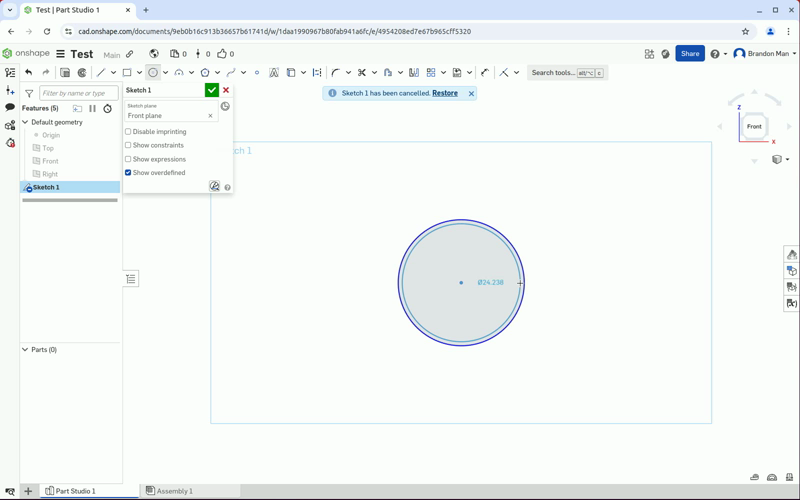
scroll(6)
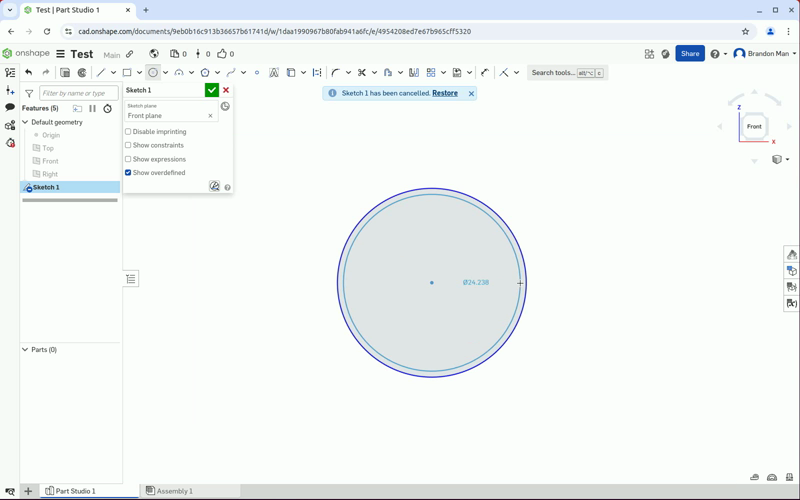
scroll(6)
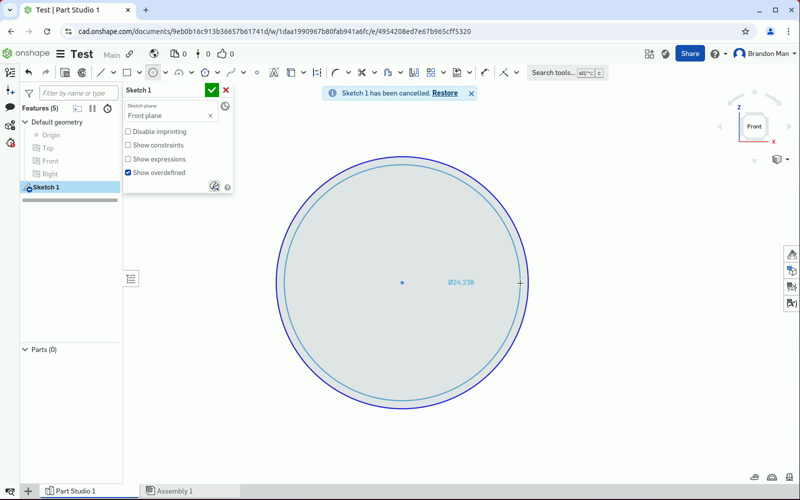
scroll(6)
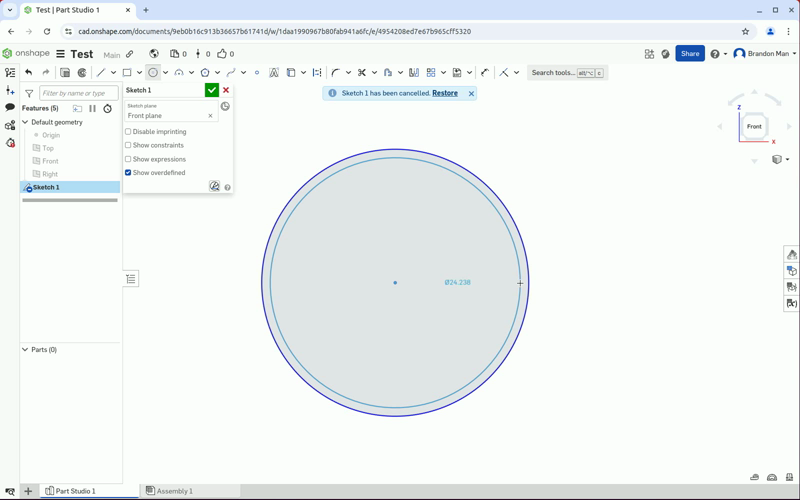
scroll(6)
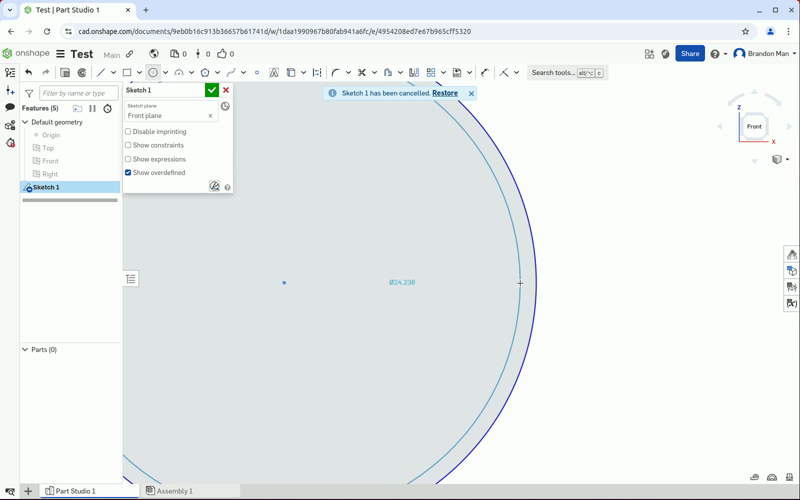
scroll(6)
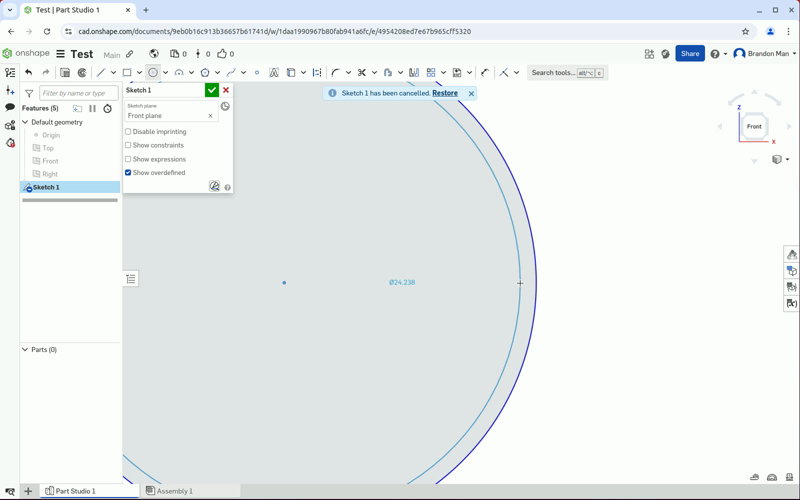
scroll(6)
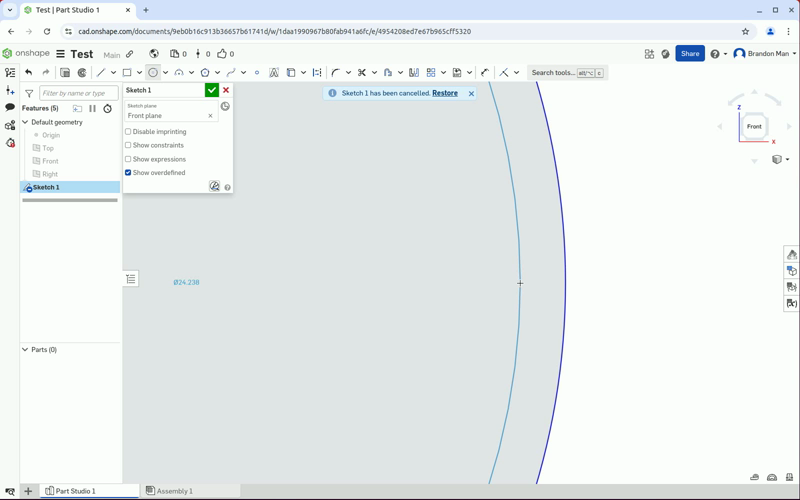
click(520, 282)
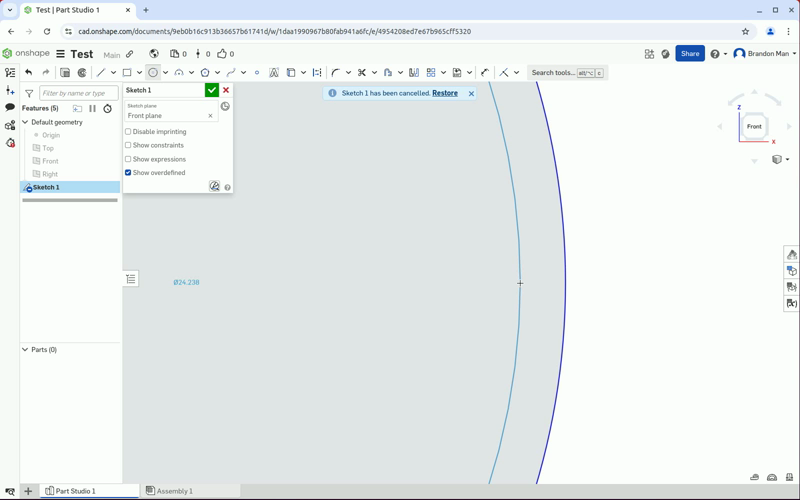
scroll(-6)
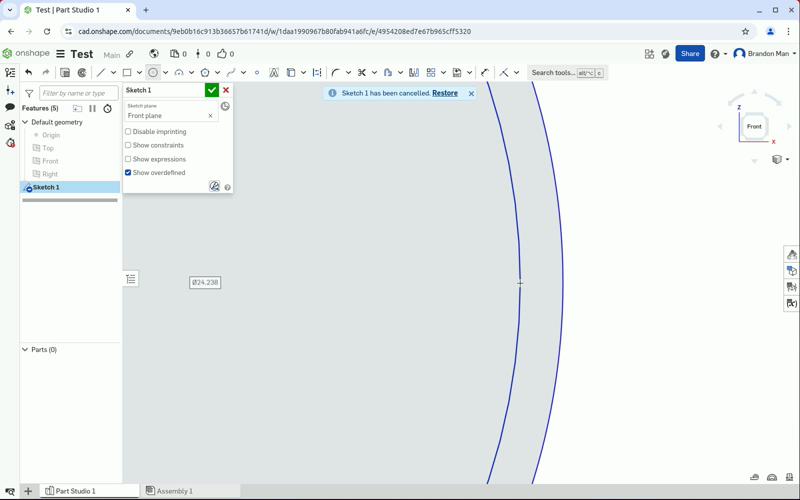
scroll(-6)
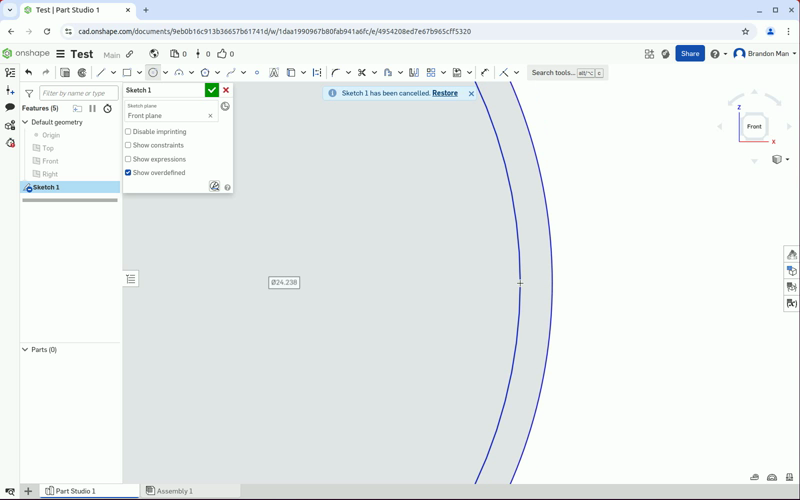
scroll(-6)
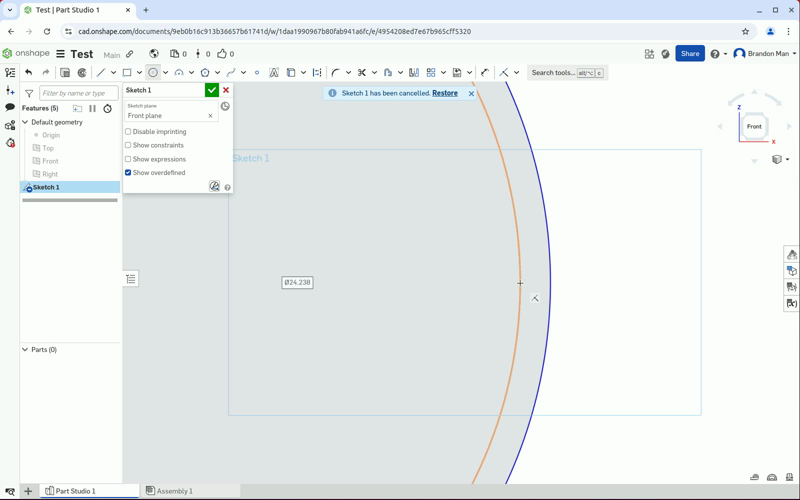
scroll(-6)
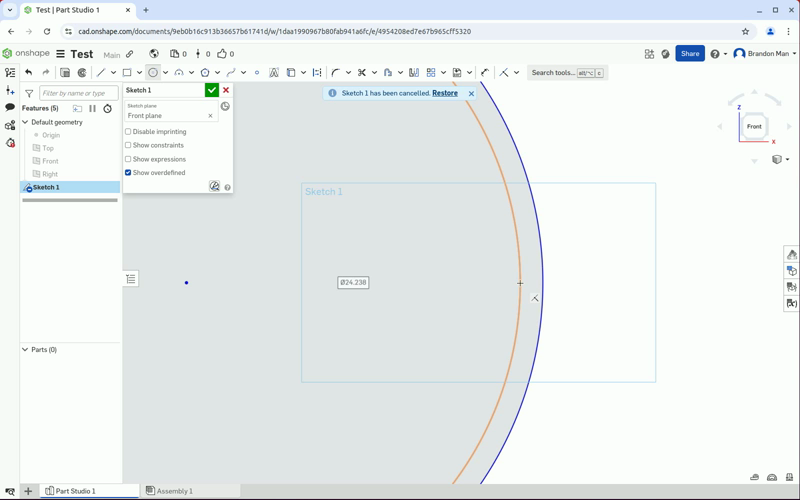
scroll(-6)
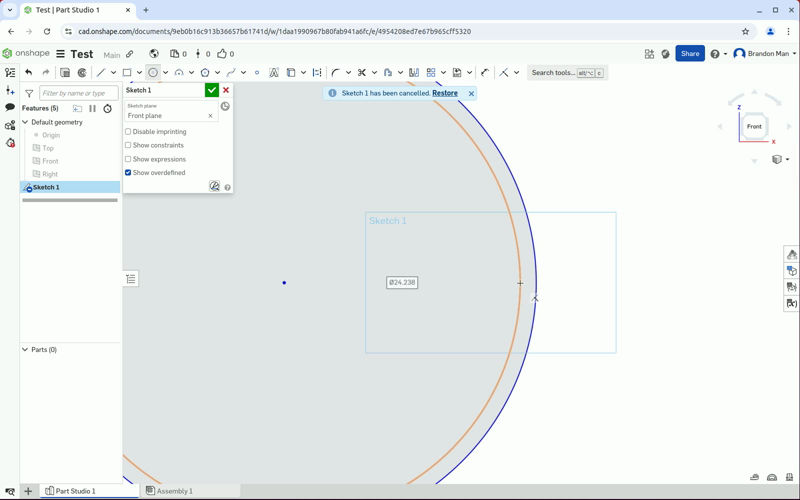
scroll(-6)
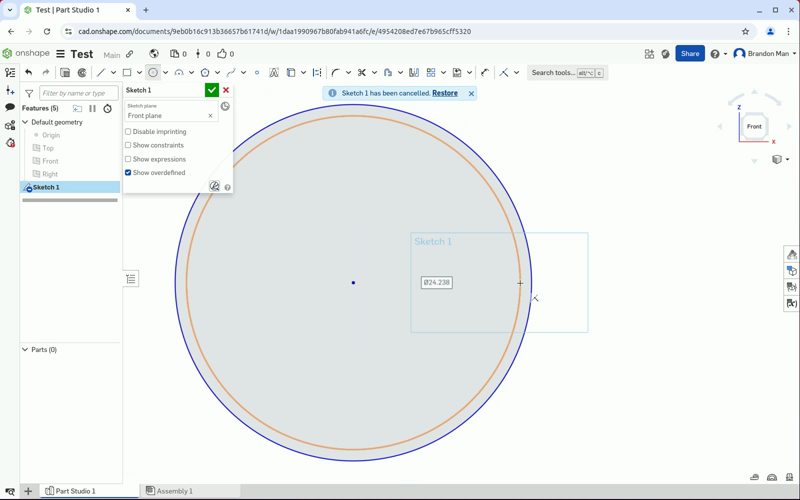
scroll(-6)
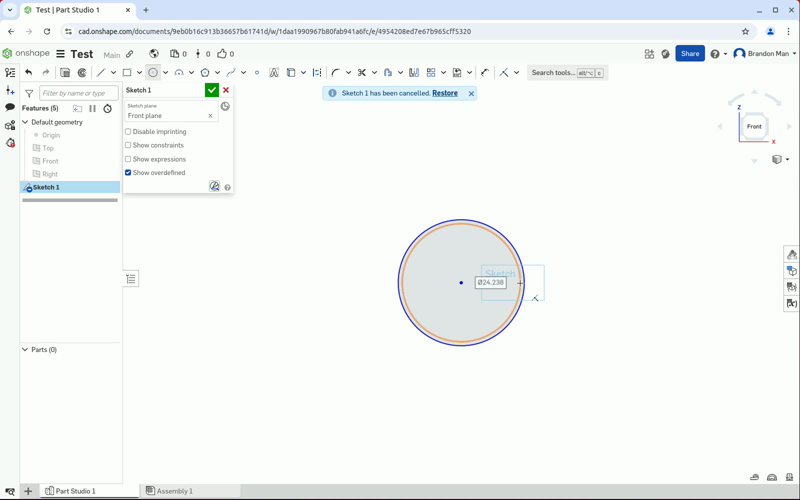
key(esc)
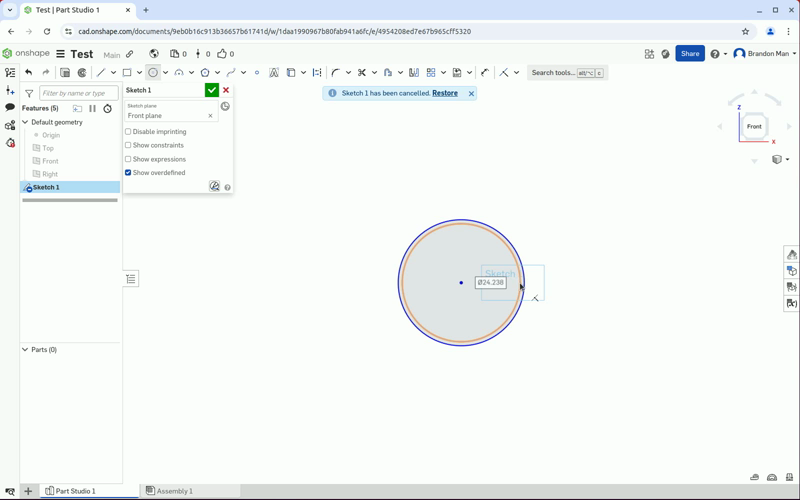
mouse_move(514, 314)
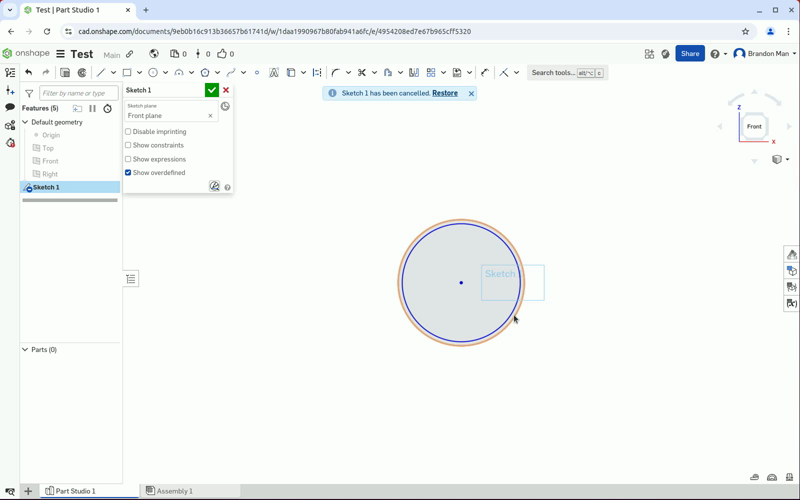
scroll(6)
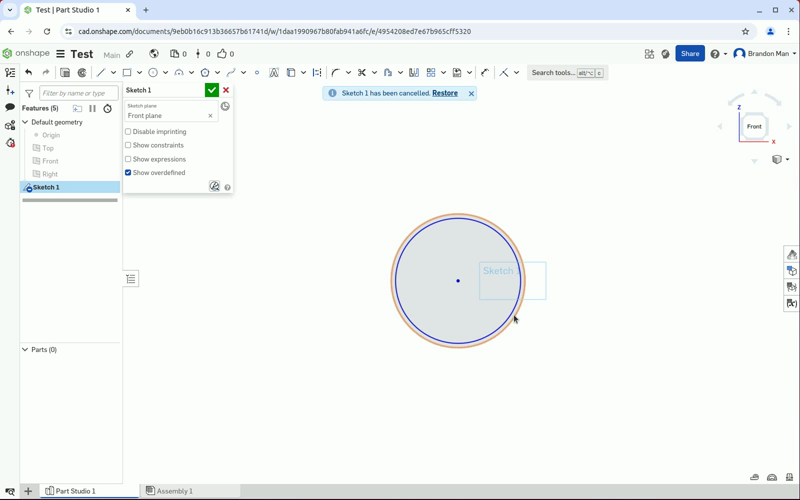
scroll(6)
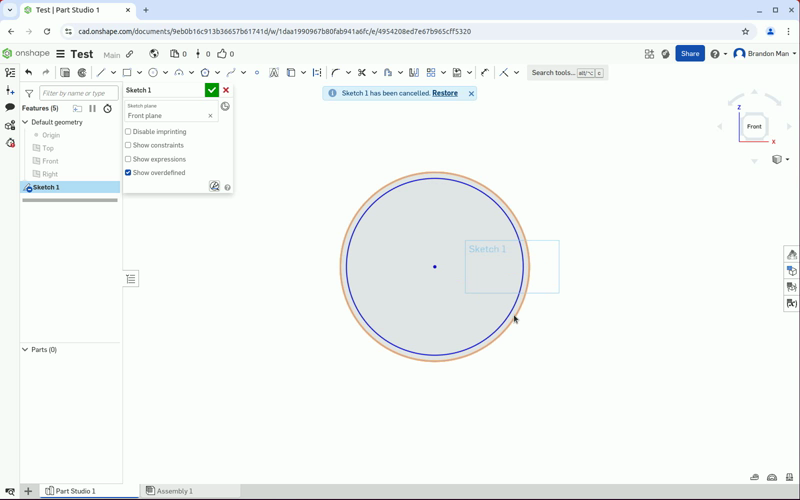
scroll(6)
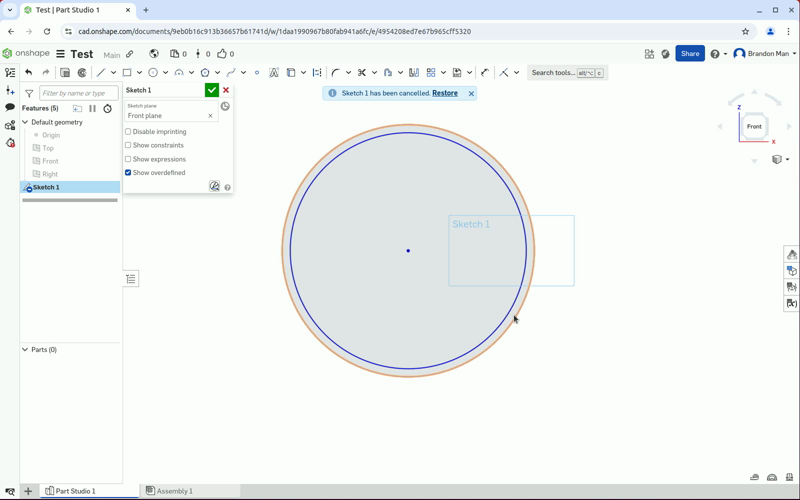
scroll(6)
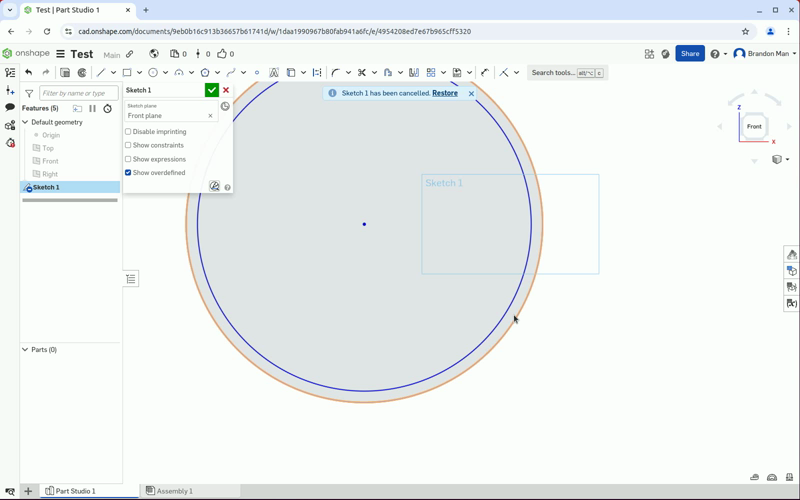
scroll(6)
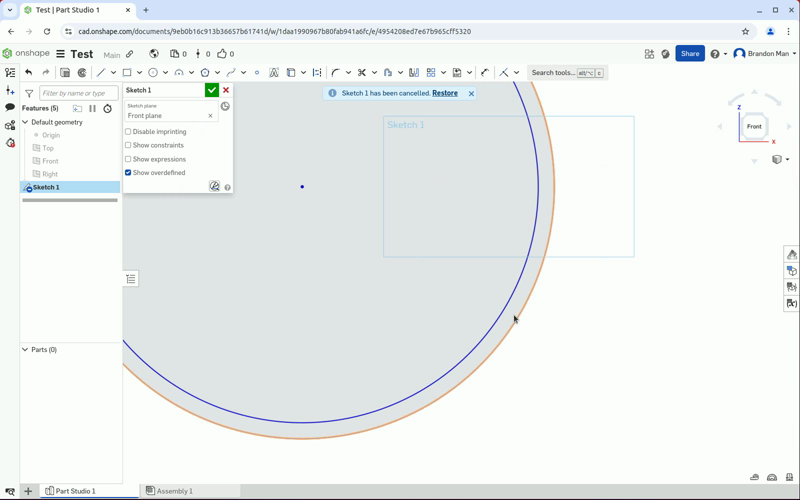
scroll(6)
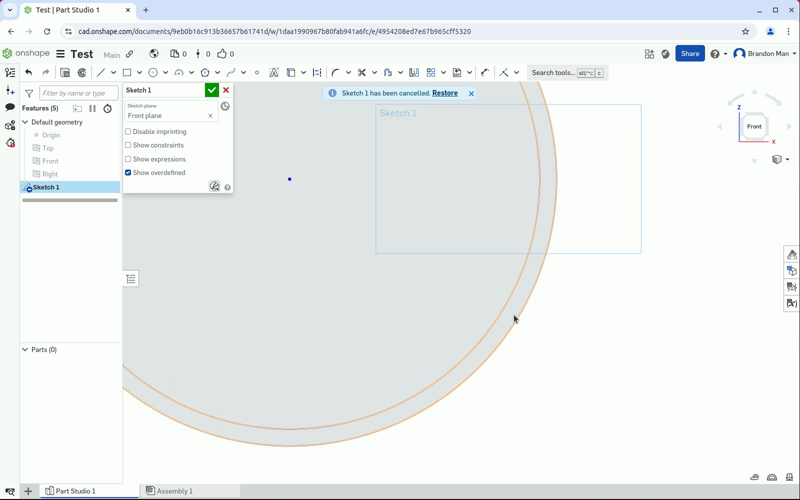
scroll(6)
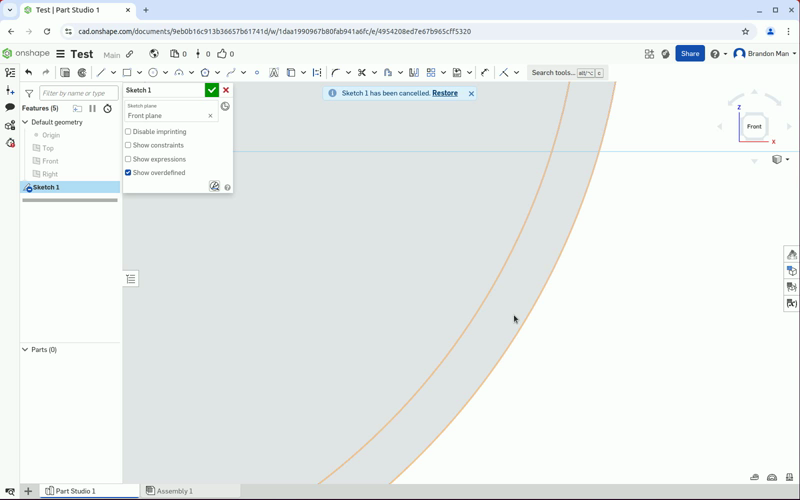
click(514, 314)
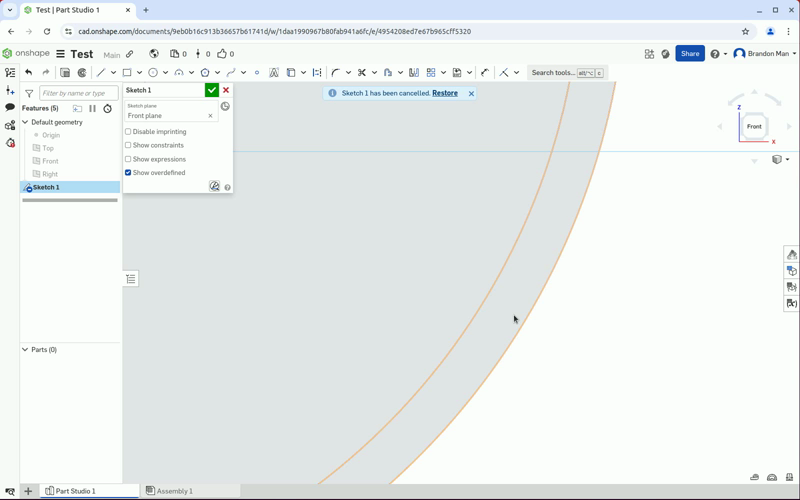
scroll(-6)
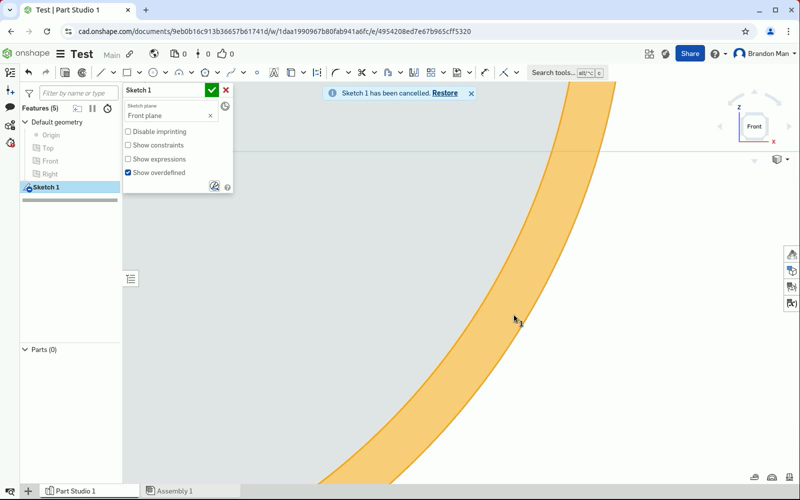
scroll(-6)
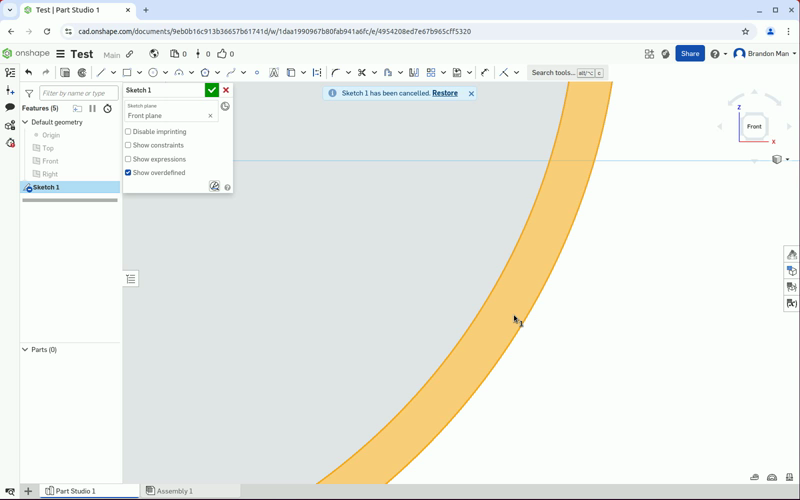
scroll(-6)
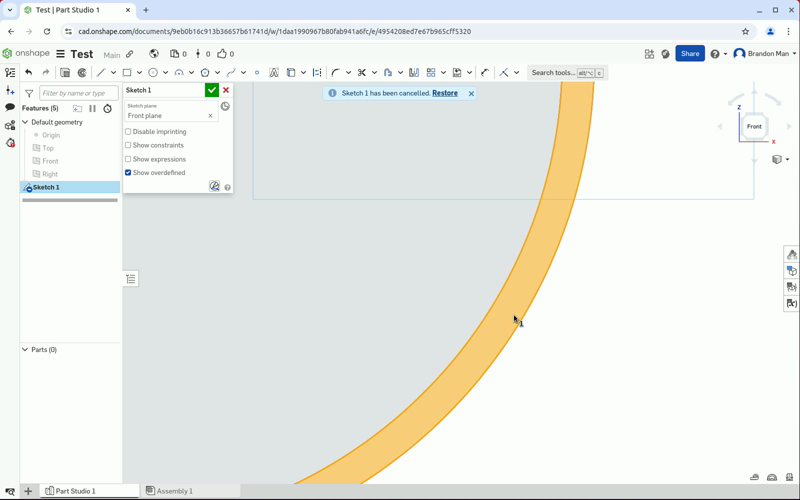
scroll(-6)
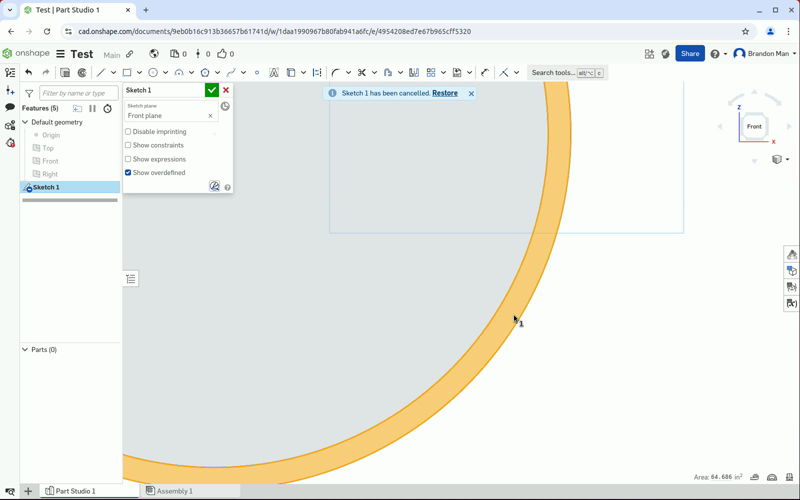
scroll(-6)
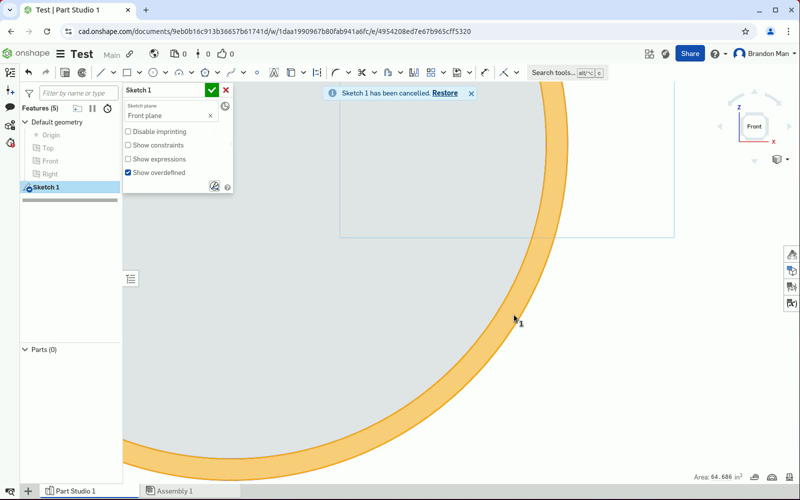
scroll(-6)
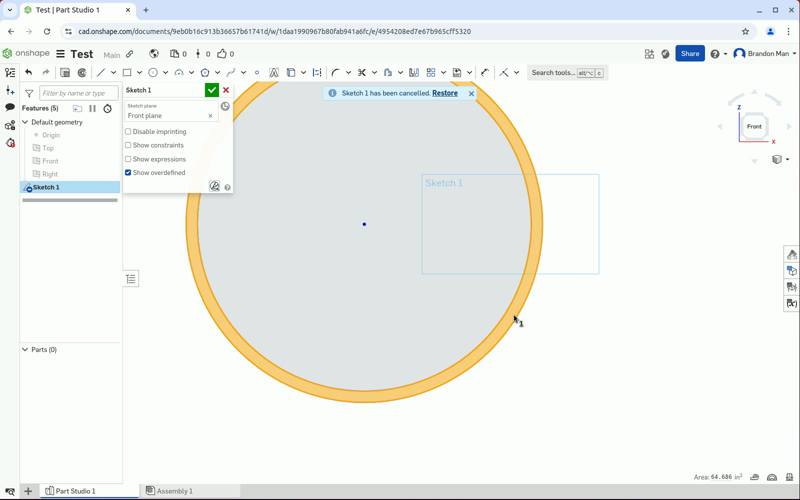
scroll(-6)
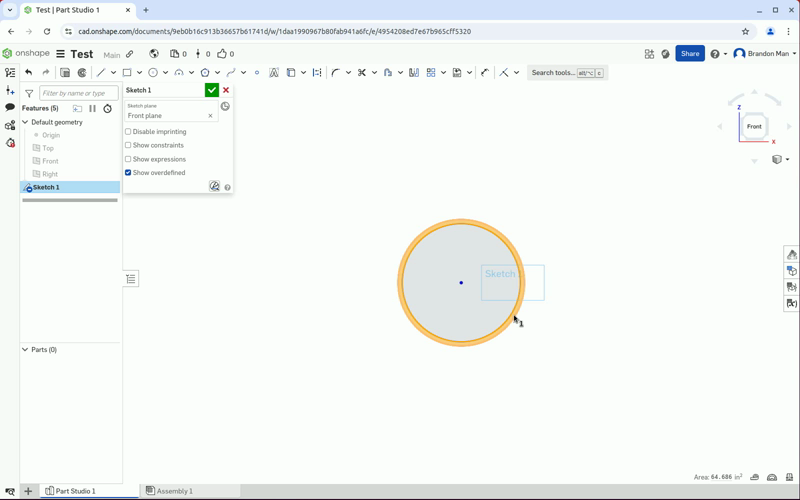
mouse_move(73, 352)
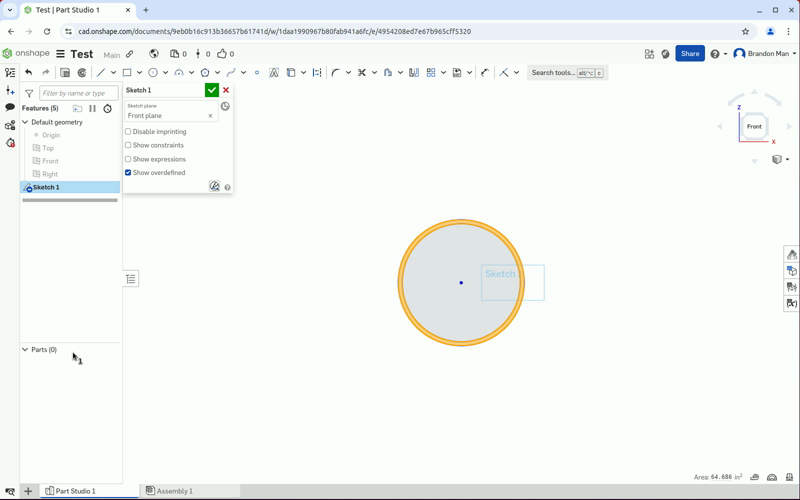
key(shift+y)
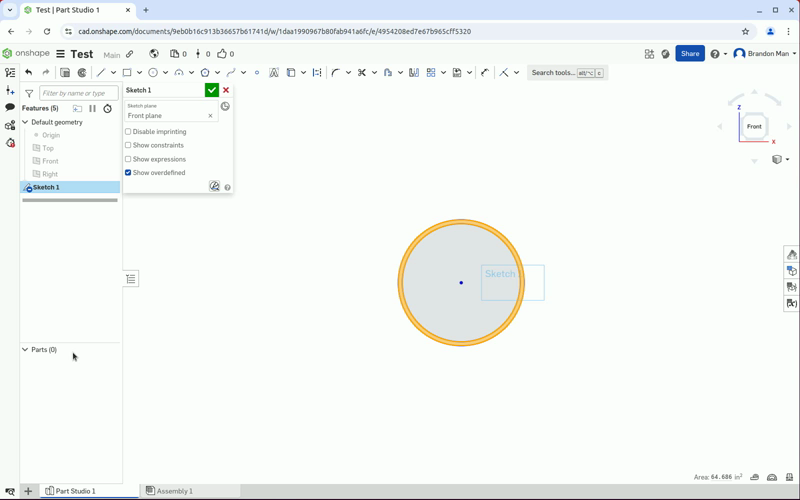
key(shift+e)
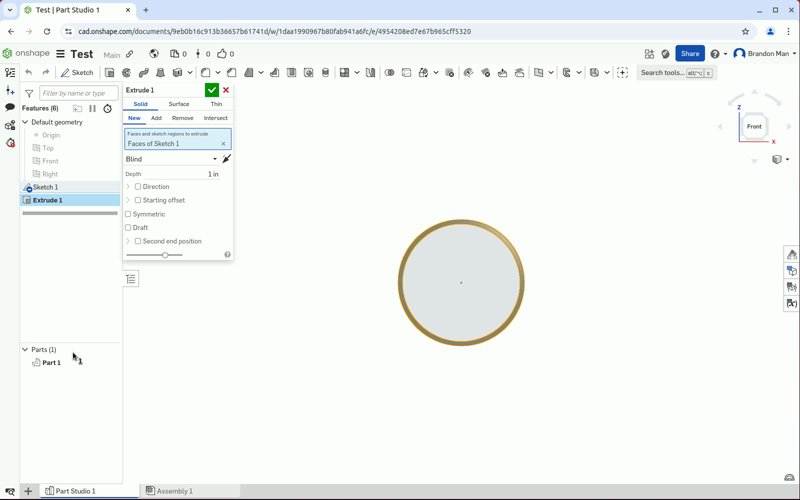
mouse_move(143, 106)
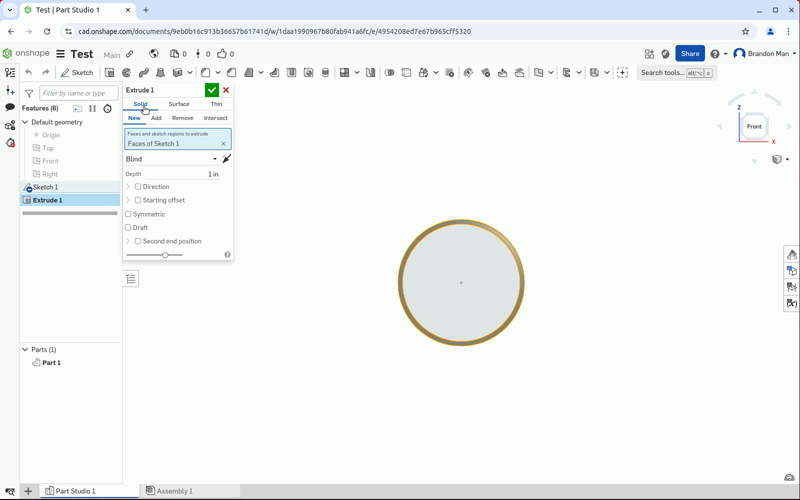
click(143, 106)
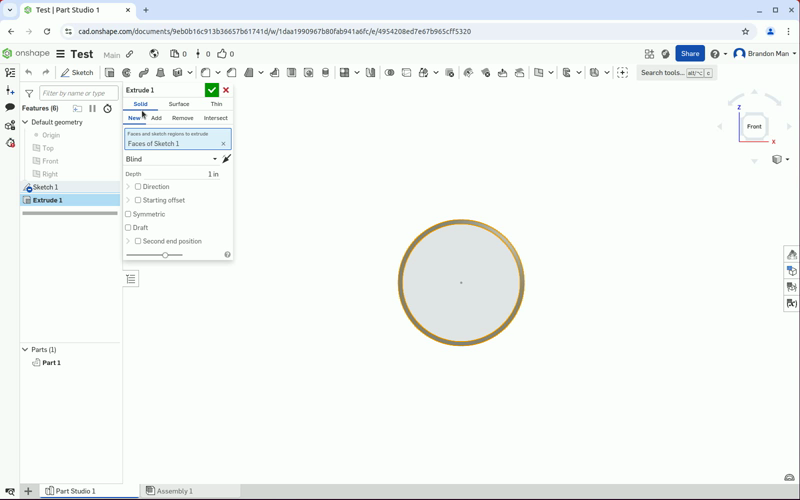
mouse_move(137, 120)
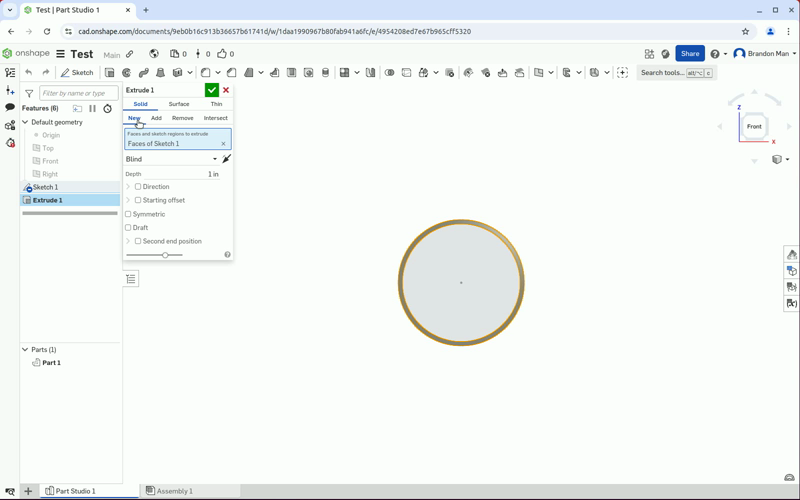
click(137, 120)
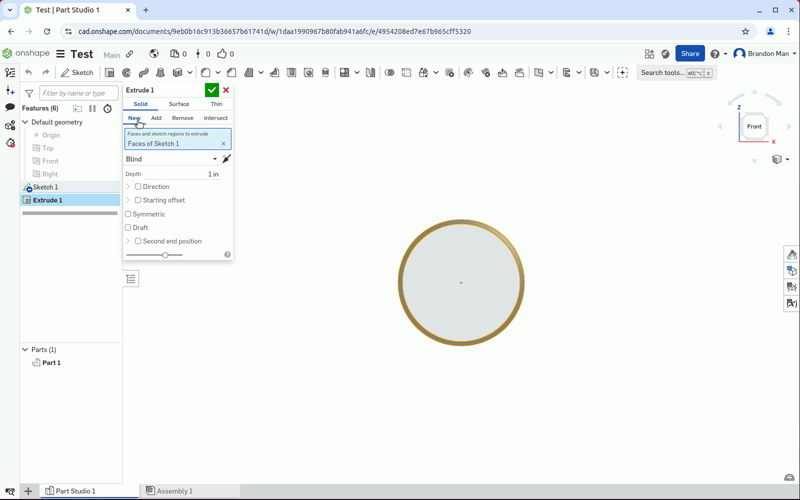
key(tab, 4)
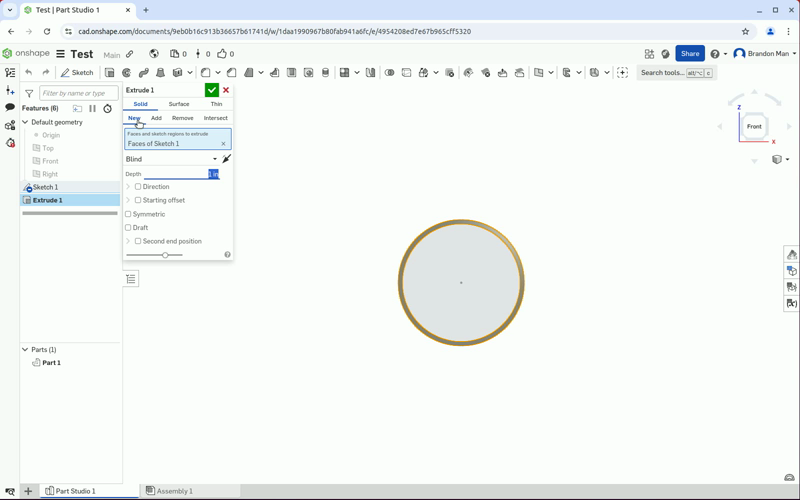
text(23.108)
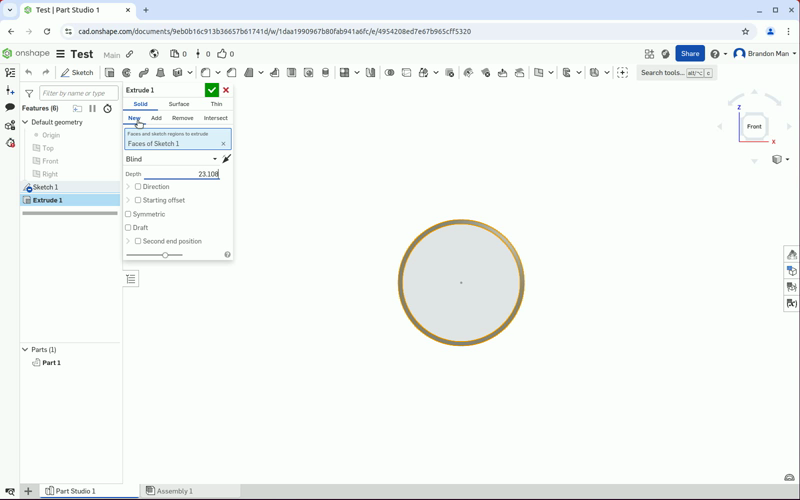
key(enter)
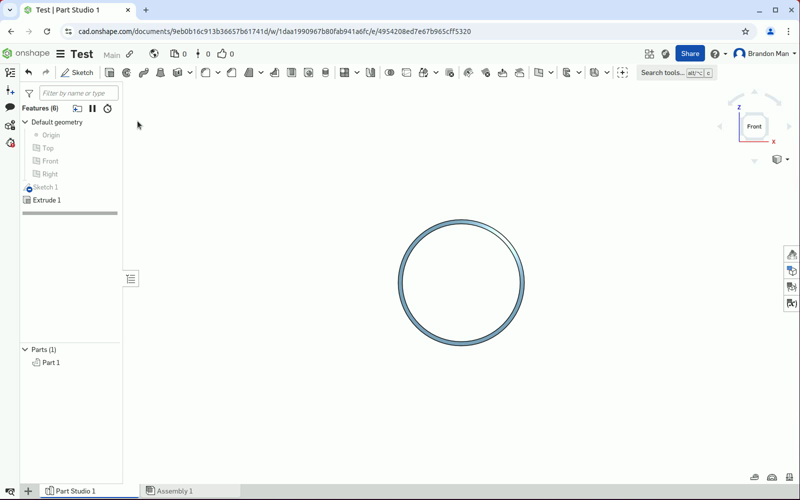
key(shift+h)
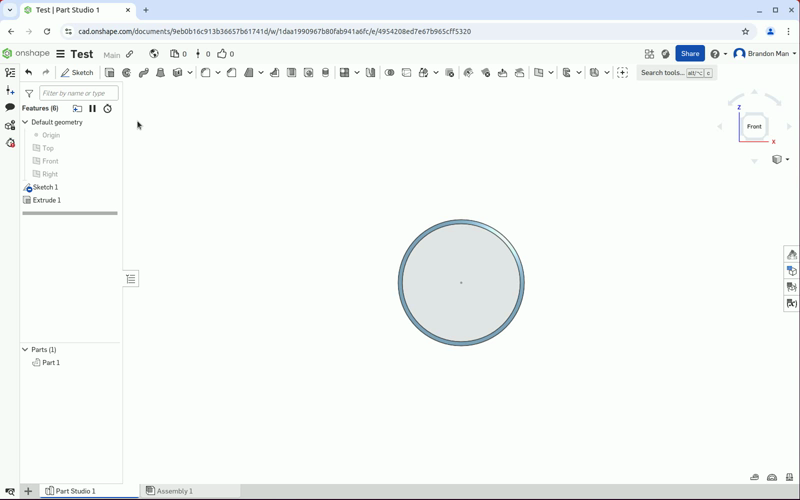
key(shift+h)
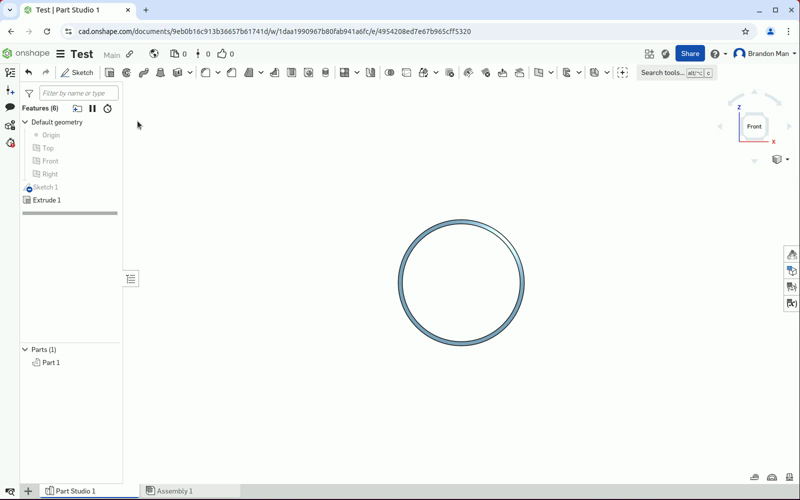
mouse_move(73, 189)
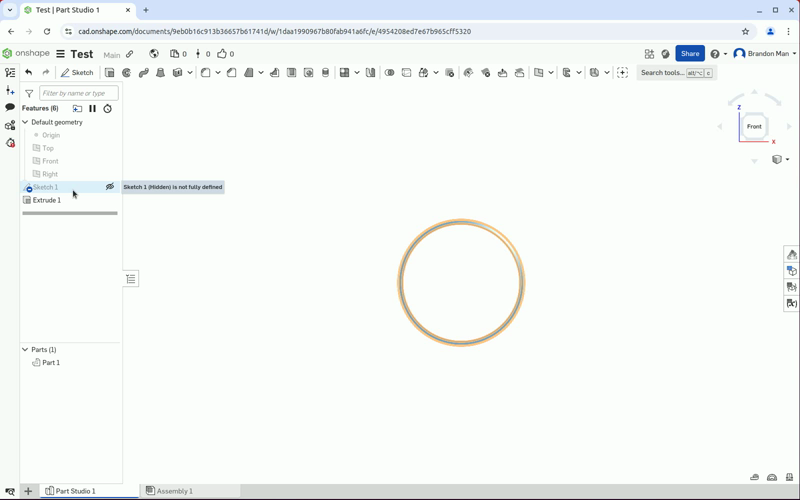
click(73, 189)
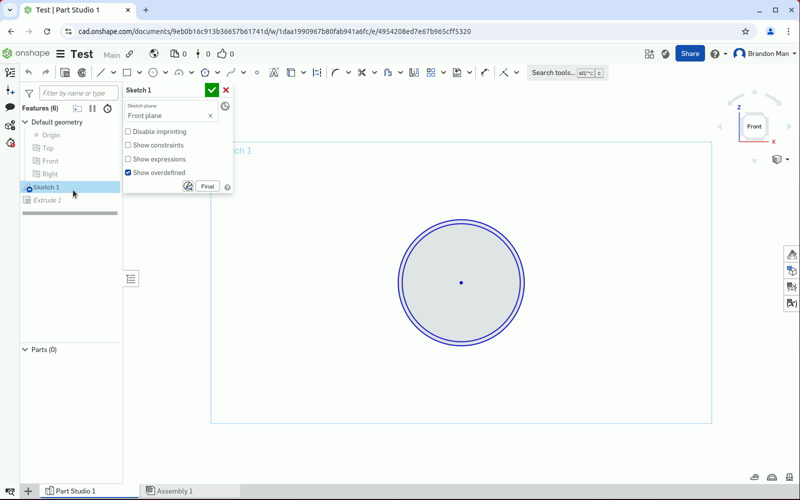
mouse_move(229, 92)
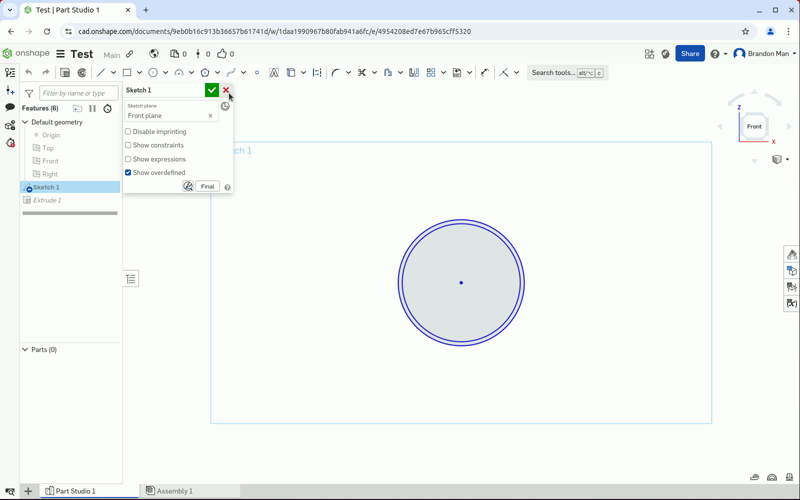
click(229, 92)
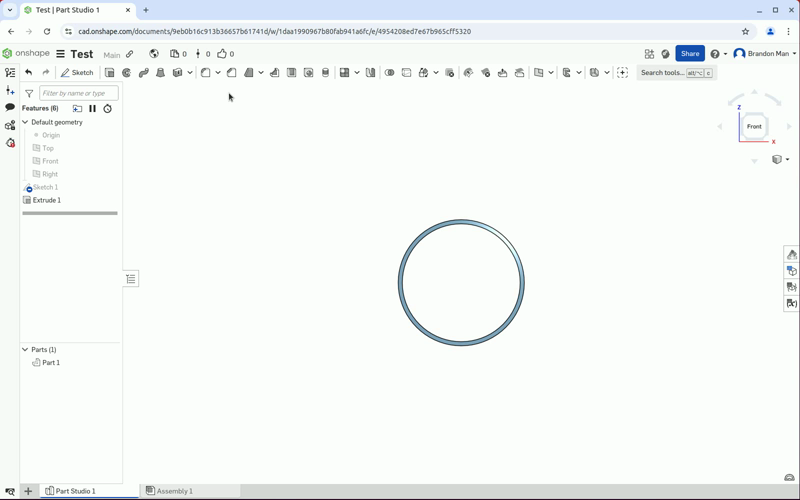
mouse_move(541, 75)
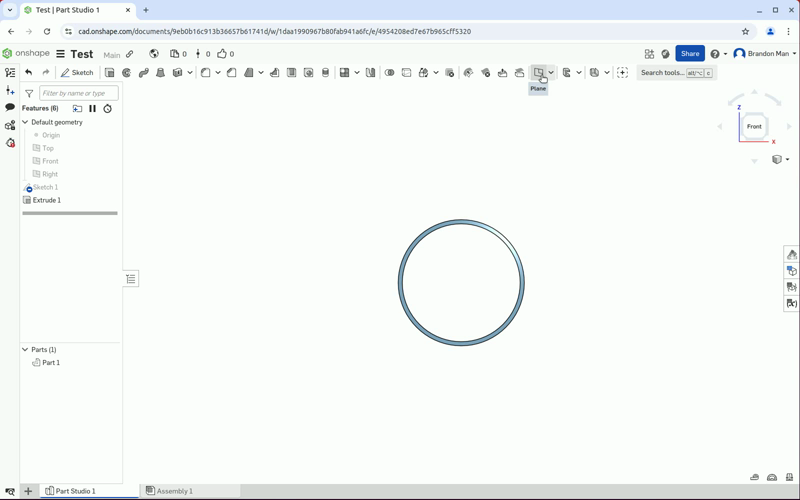
click(541, 75)
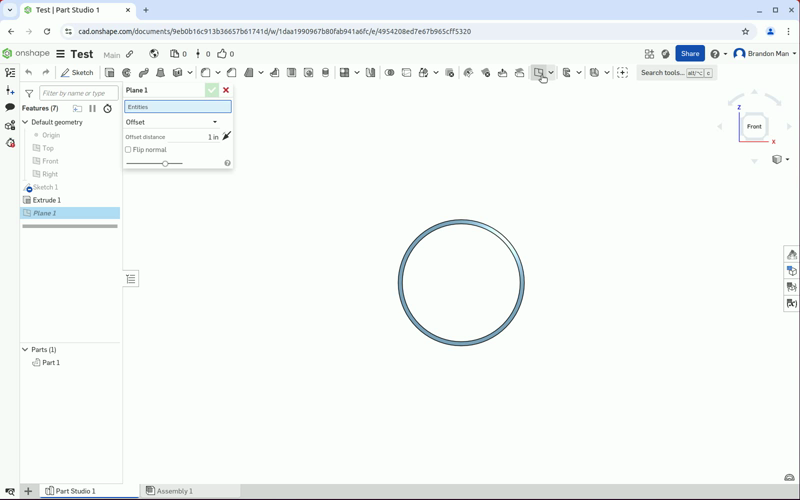
mouse_move(73, 163)
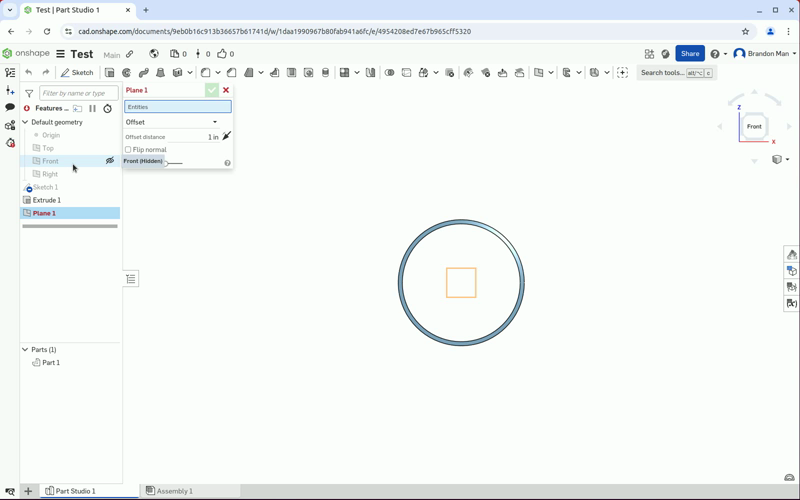
click(73, 163)
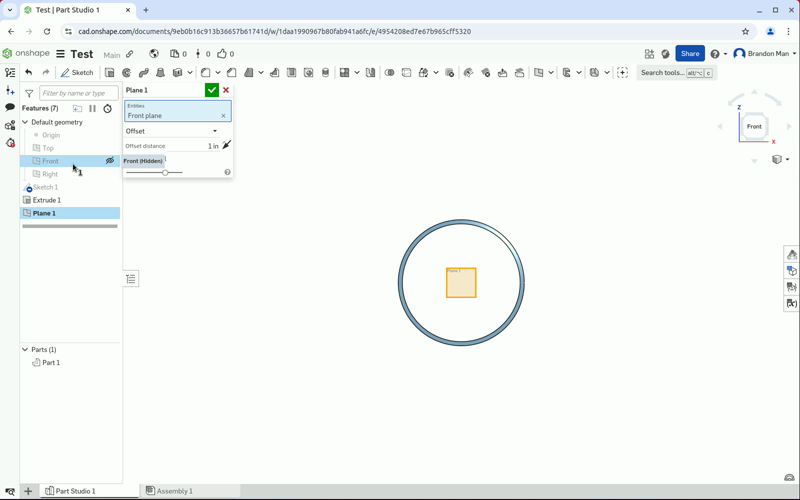
key(tab, 2)
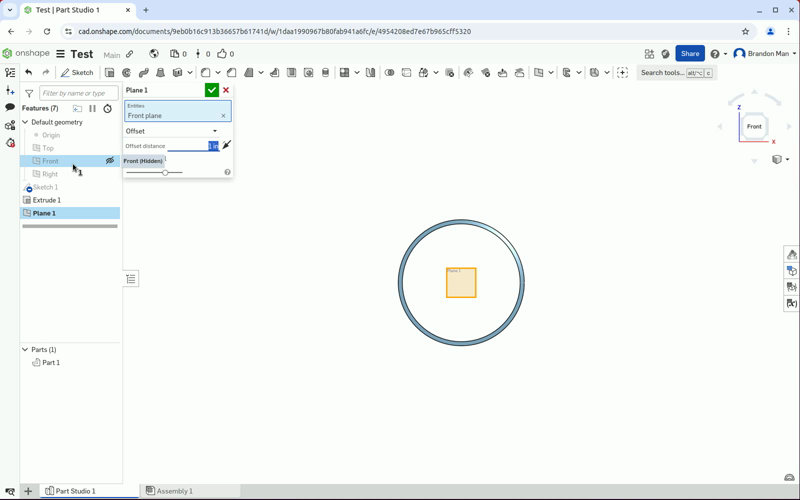
text(23.108)
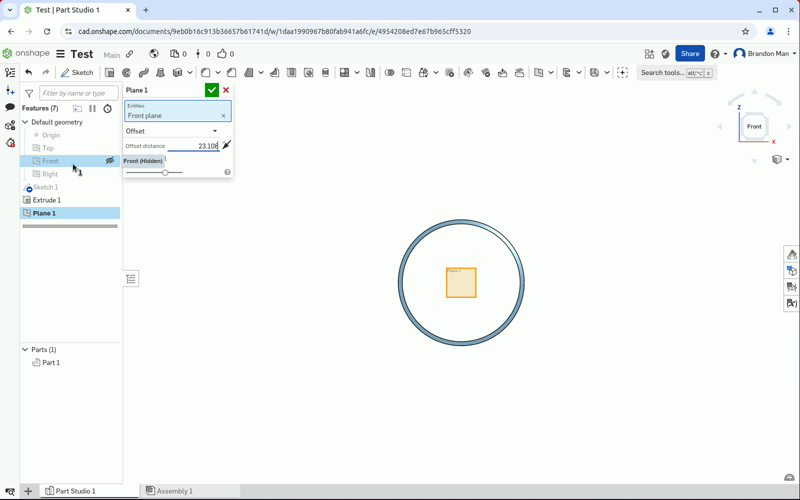
key(enter, 2)
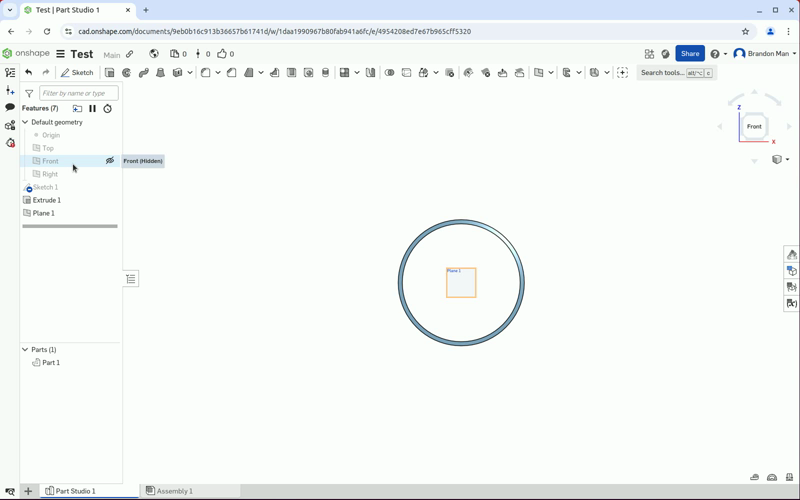
key(shift+s)
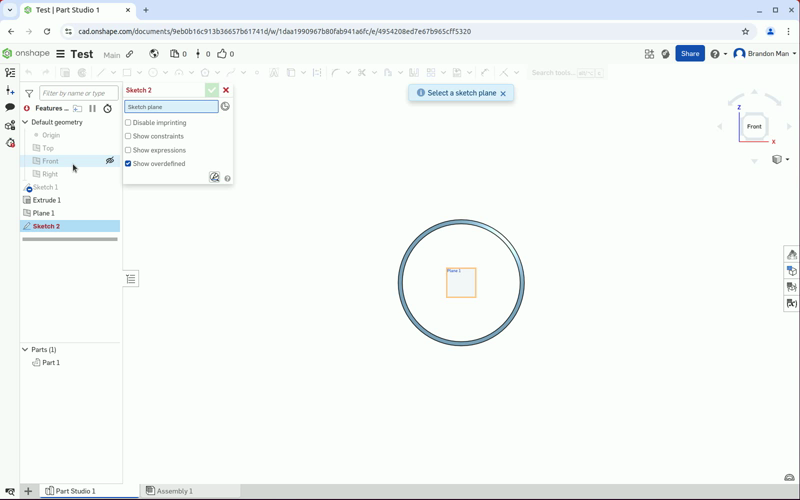
mouse_move(73, 215)
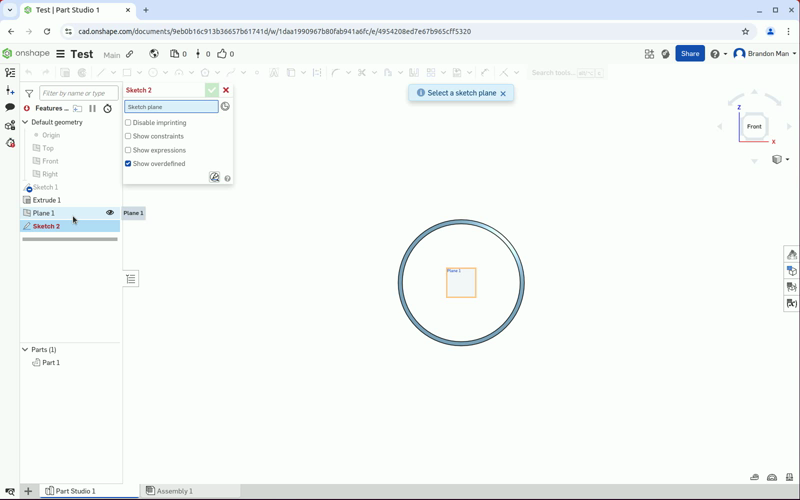
click(73, 215)
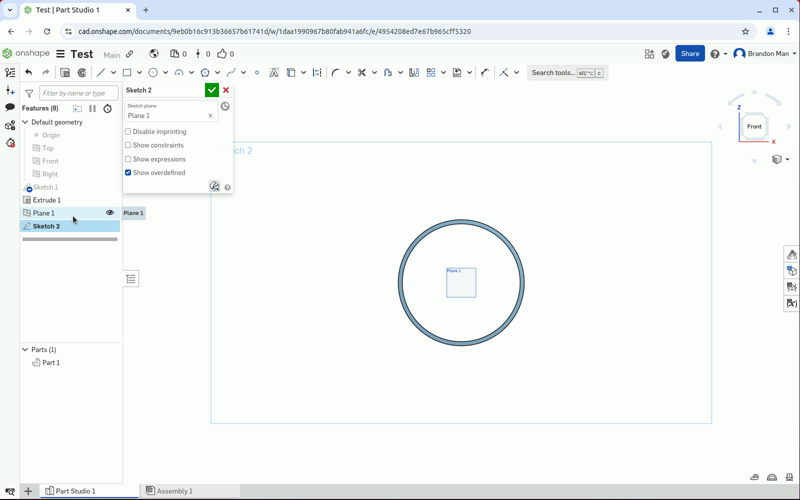
mouse_move(73, 352)
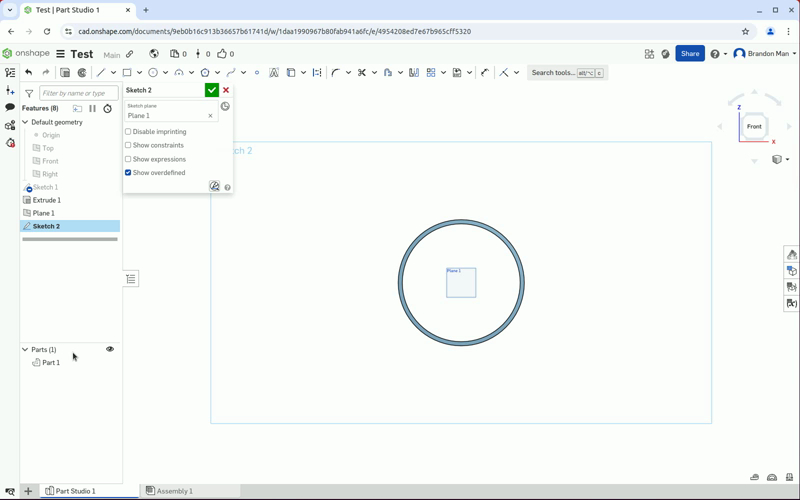
key(y)
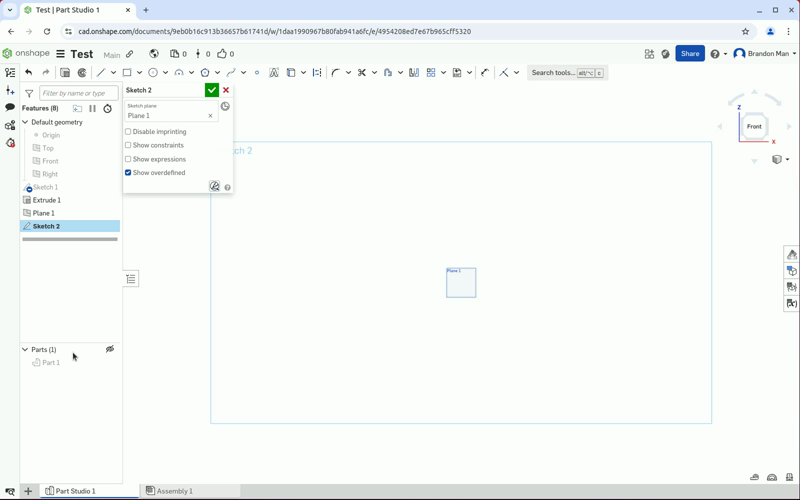
key(c)
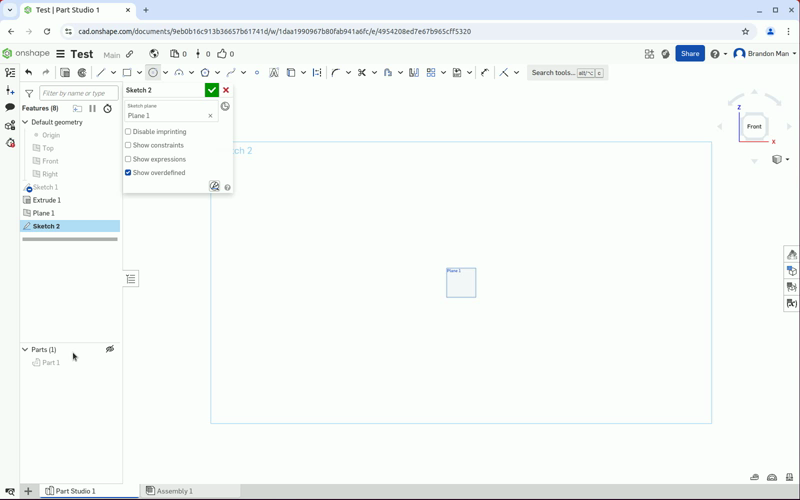
key_down(shift)
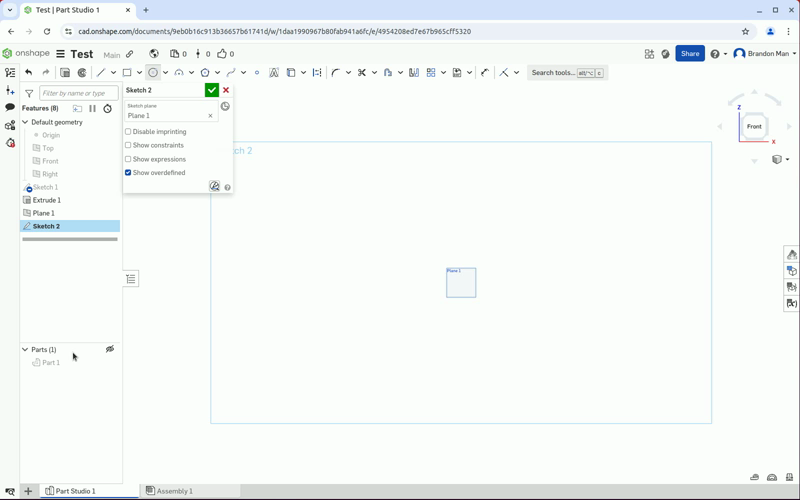
mouse_move(461, 282)
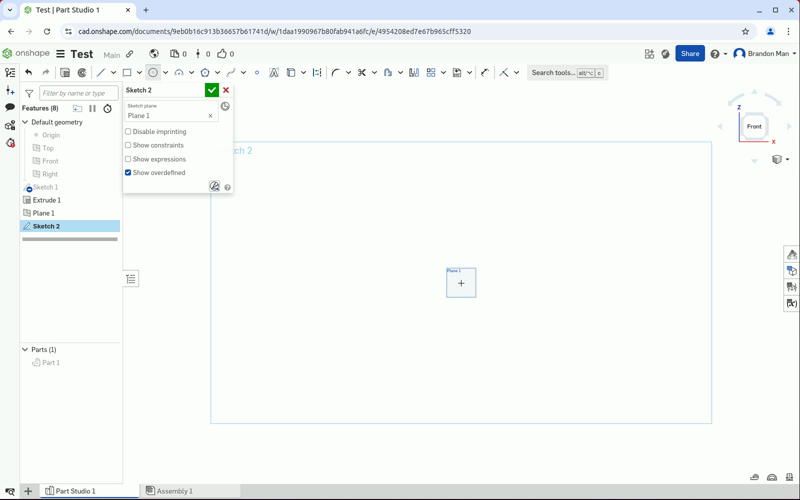
click(461, 282)
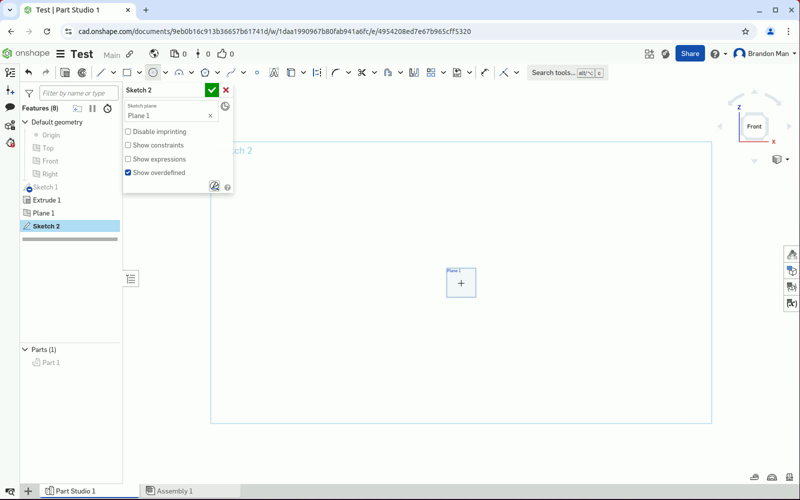
key_up(shift)
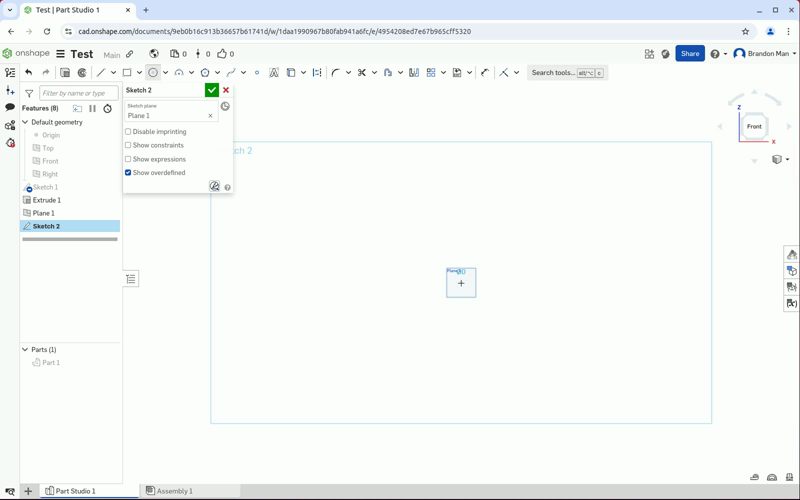
mouse_move(525, 282)
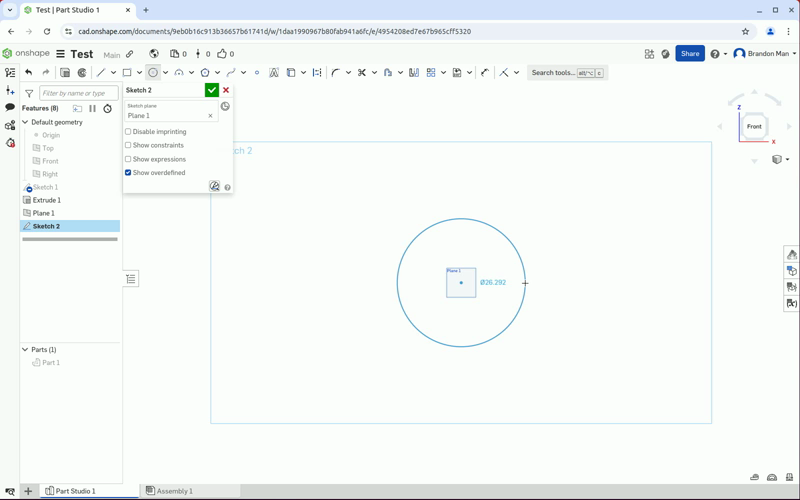
click(525, 282)
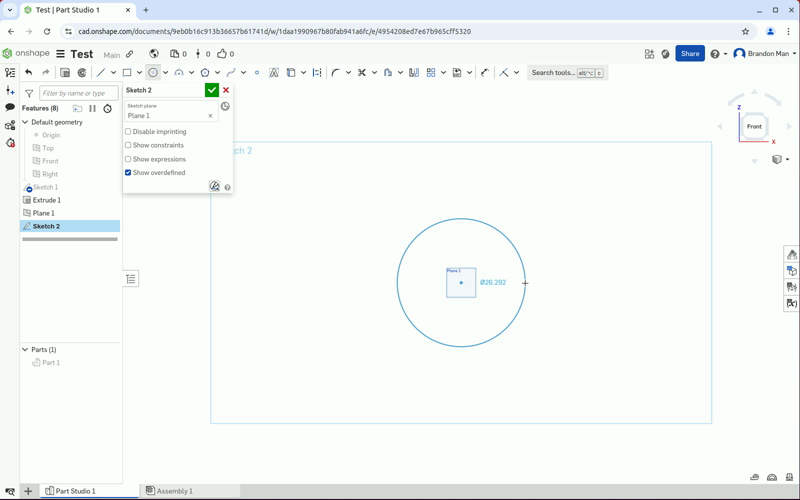
key(esc)
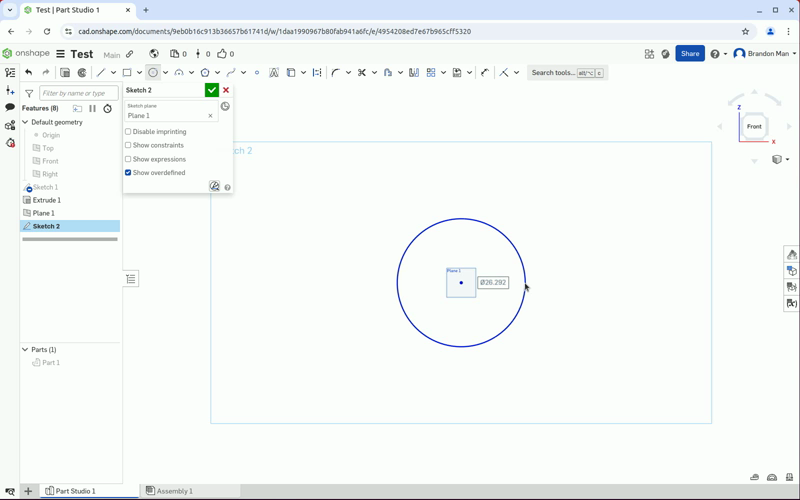
key(c)
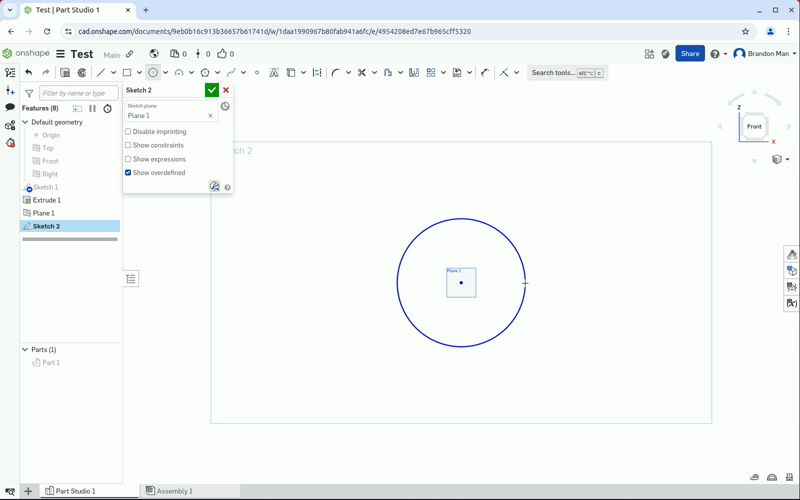
key_down(shift)
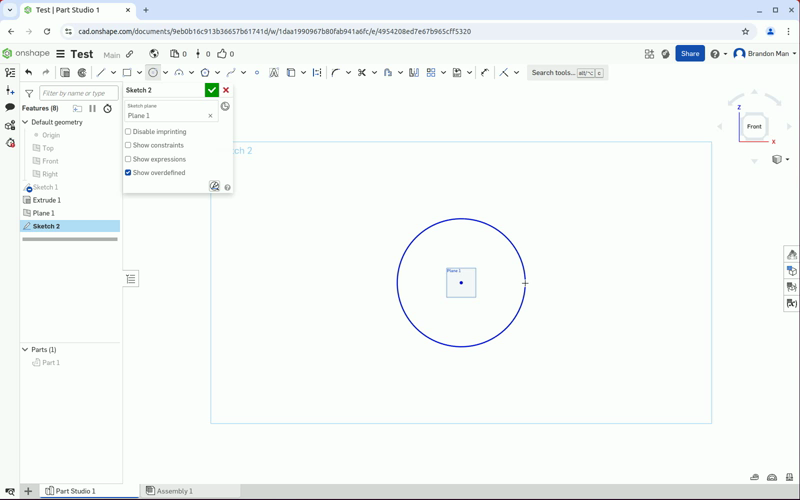
mouse_move(461, 282)
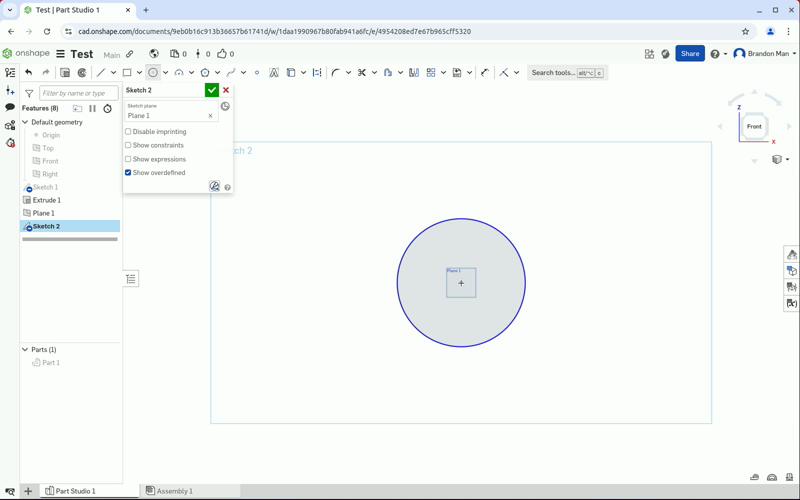
click(461, 282)
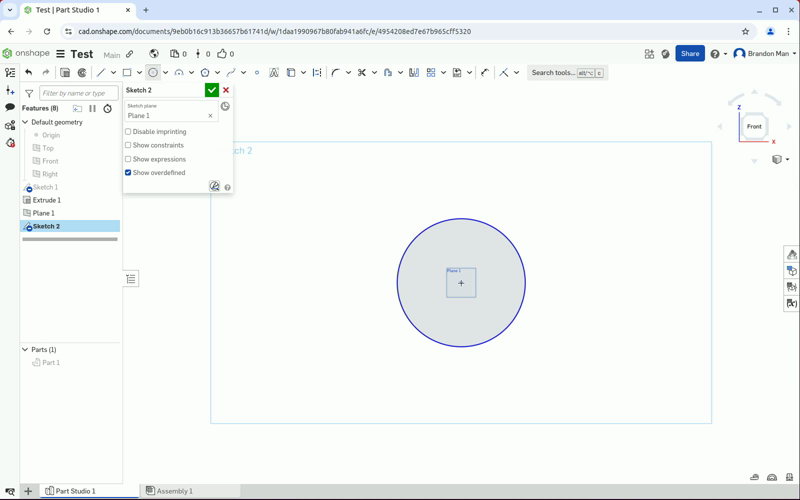
key_up(shift)
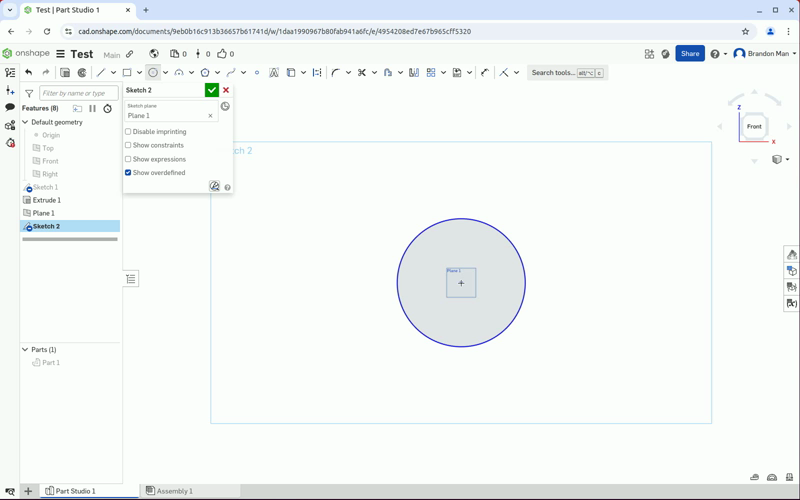
mouse_move(522, 282)
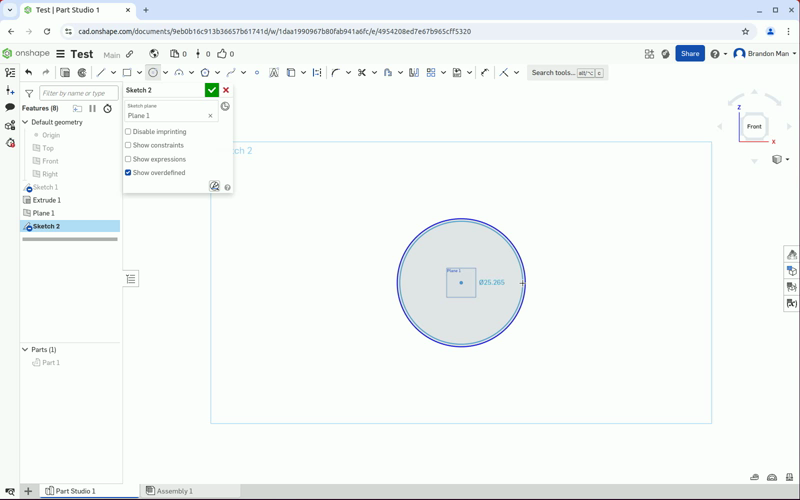
scroll(6)
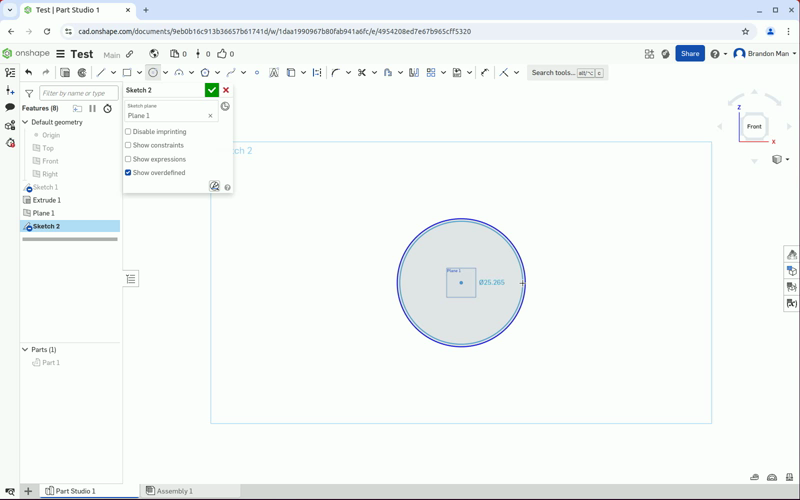
scroll(6)
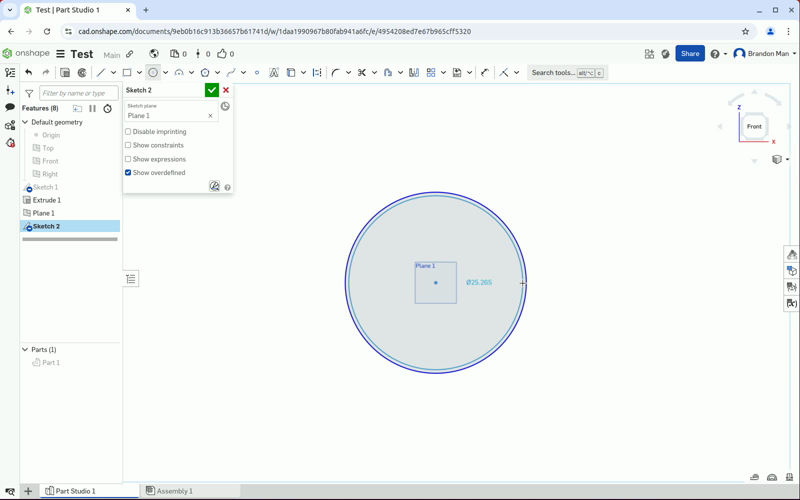
scroll(6)
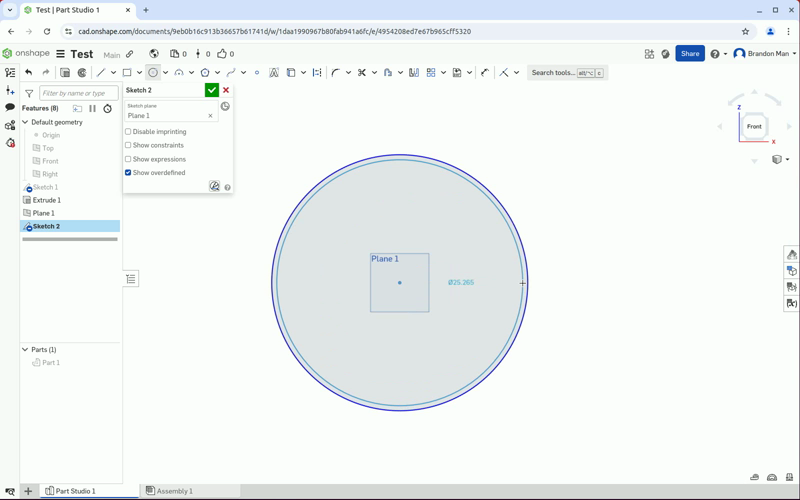
scroll(6)
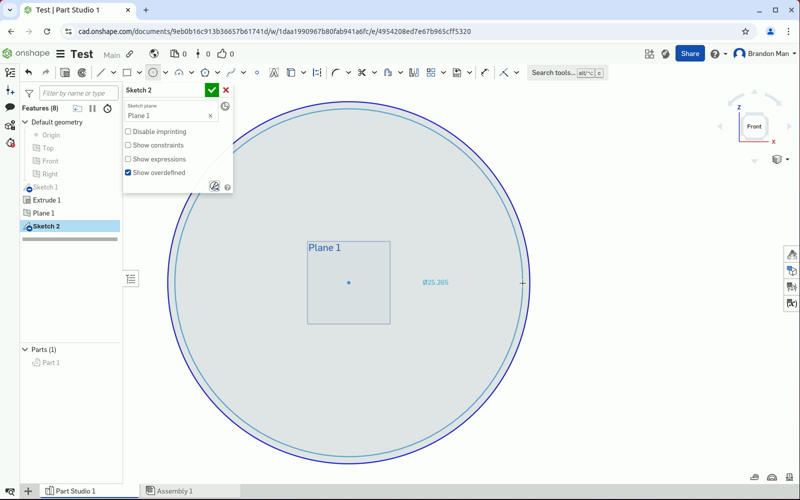
scroll(6)
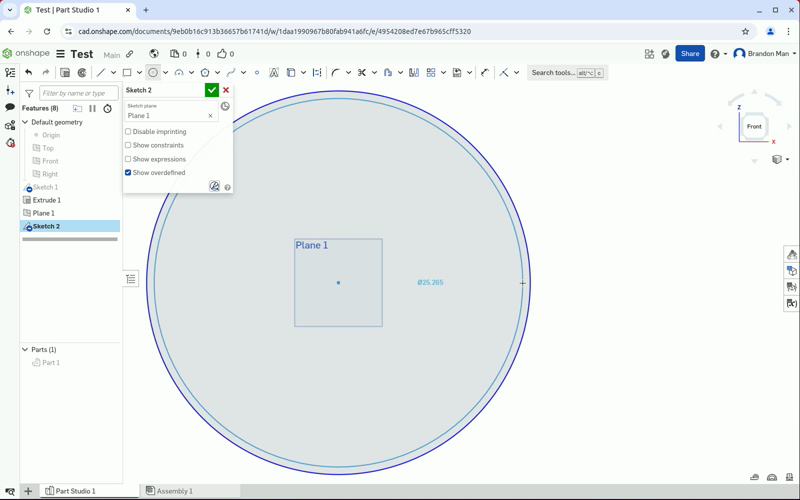
scroll(6)
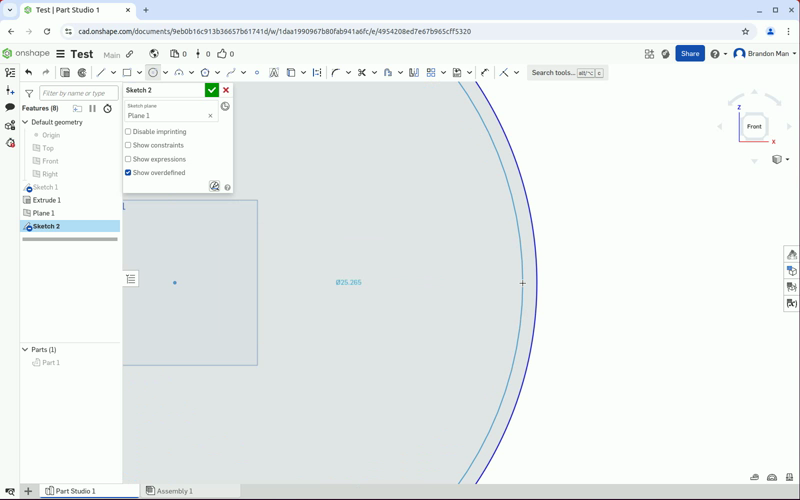
scroll(6)
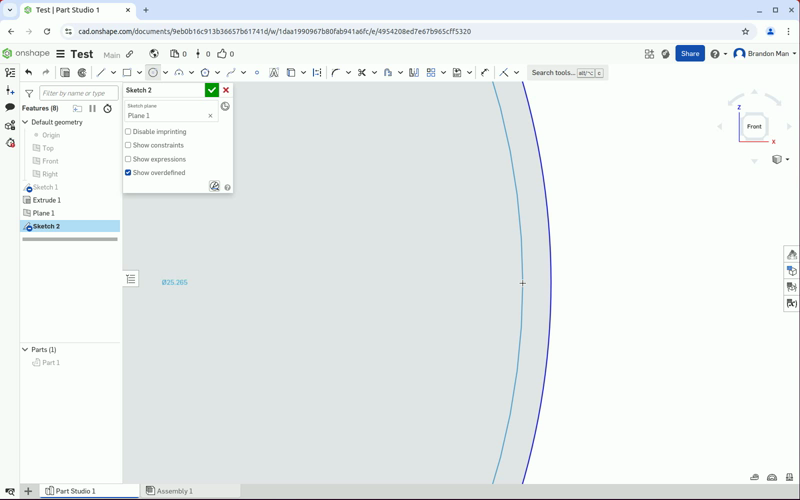
click(522, 282)
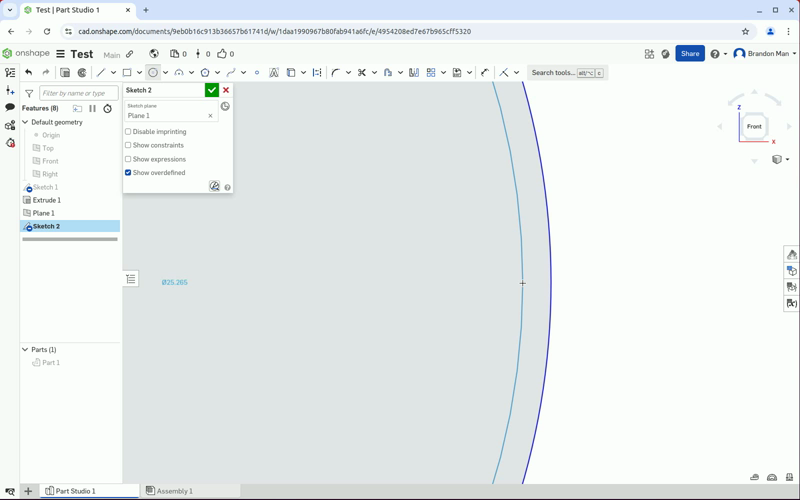
scroll(-6)
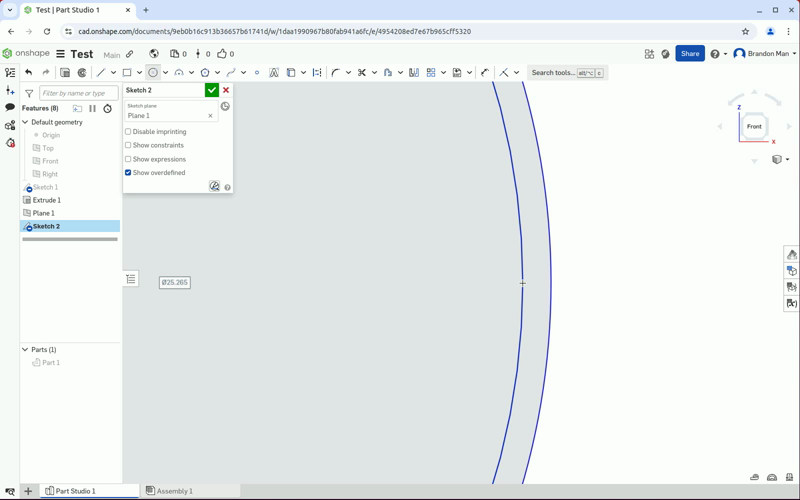
scroll(-6)
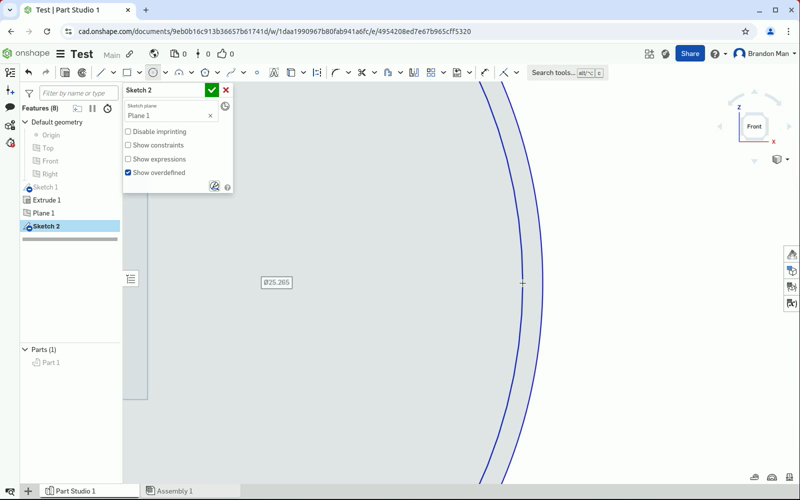
scroll(-6)
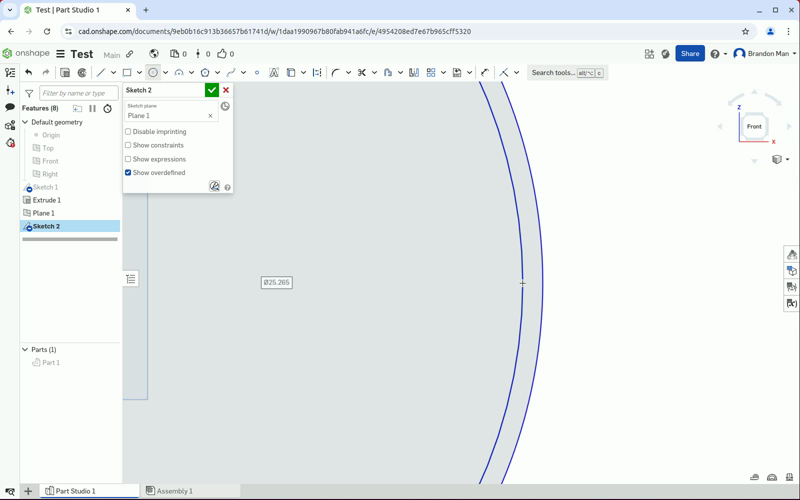
scroll(-6)
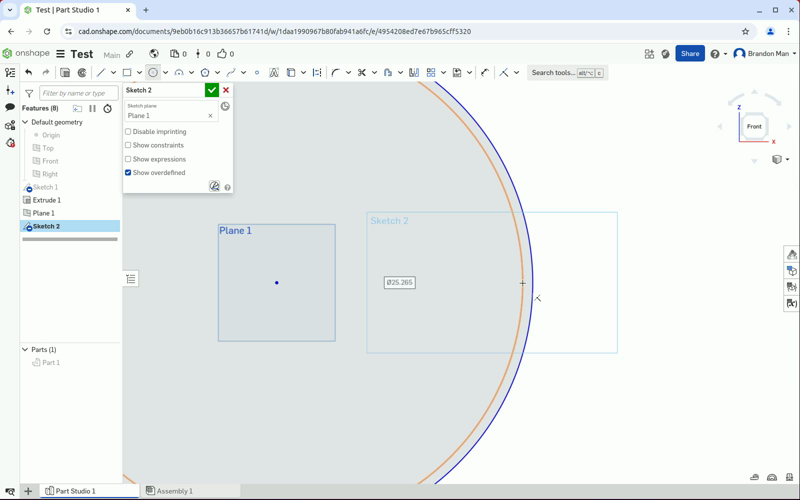
scroll(-6)
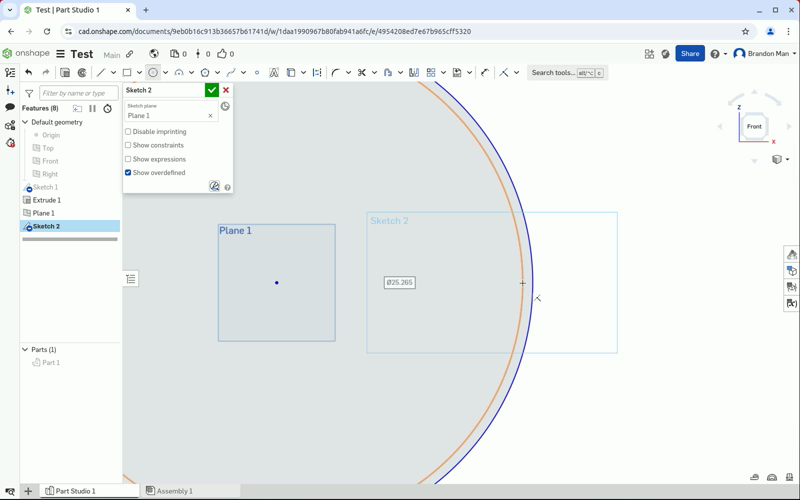
scroll(-6)
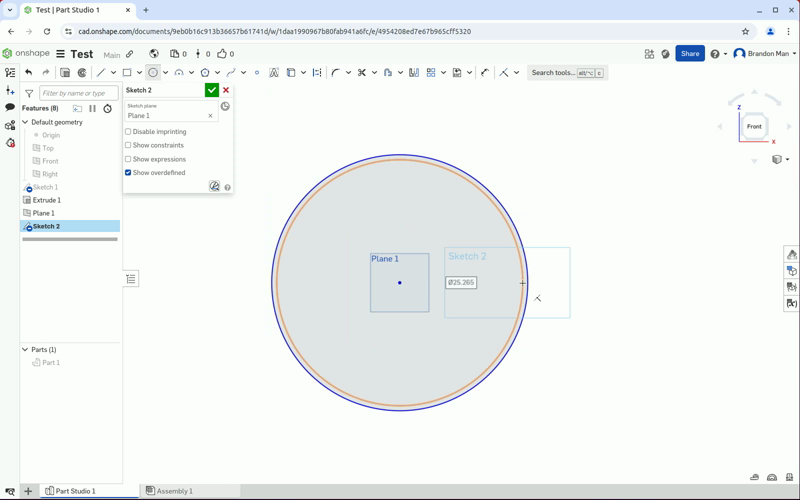
scroll(-6)
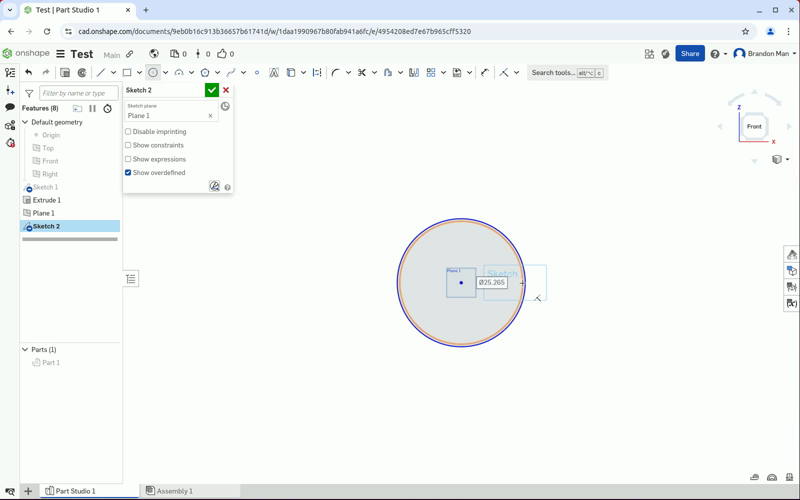
key(esc)
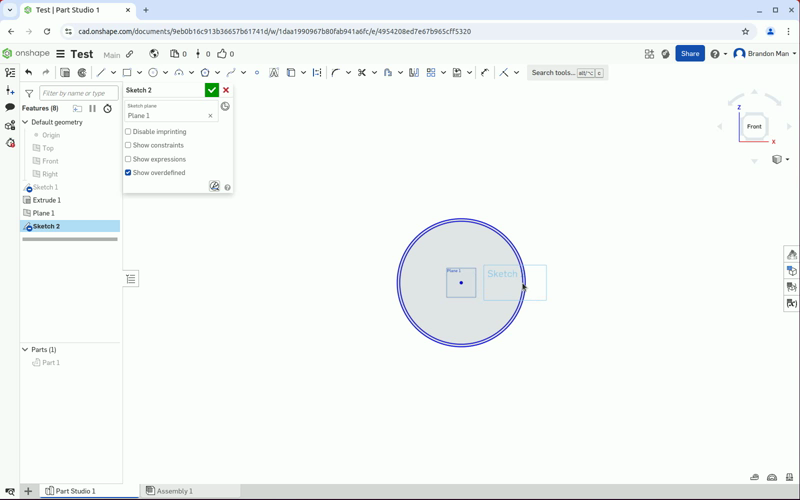
mouse_move(463, 345)
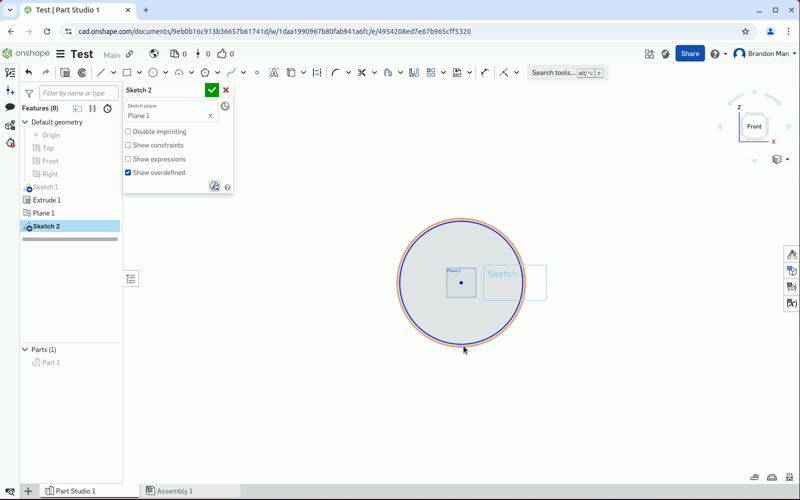
scroll(6)
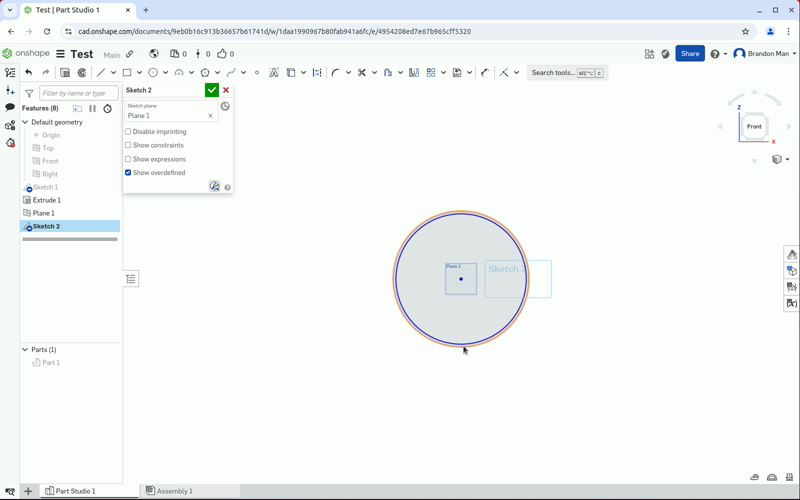
scroll(6)
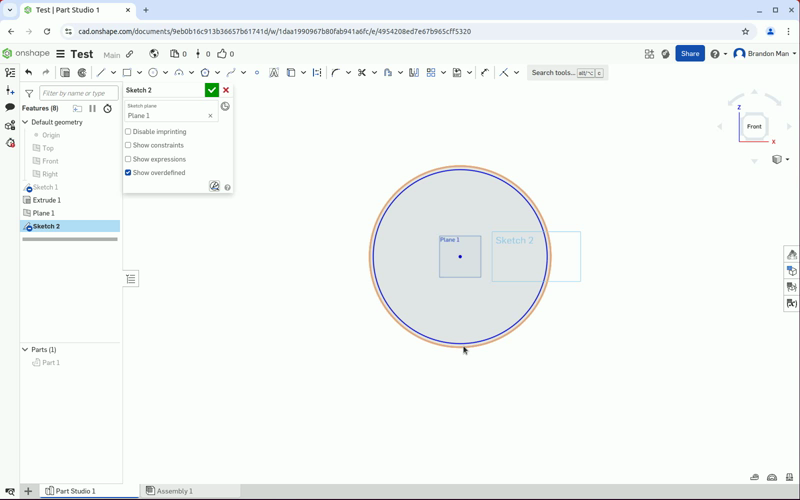
scroll(6)
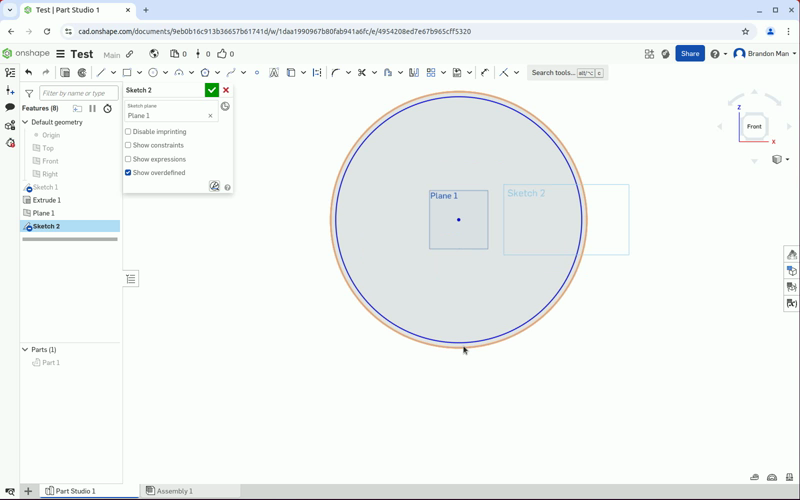
scroll(6)
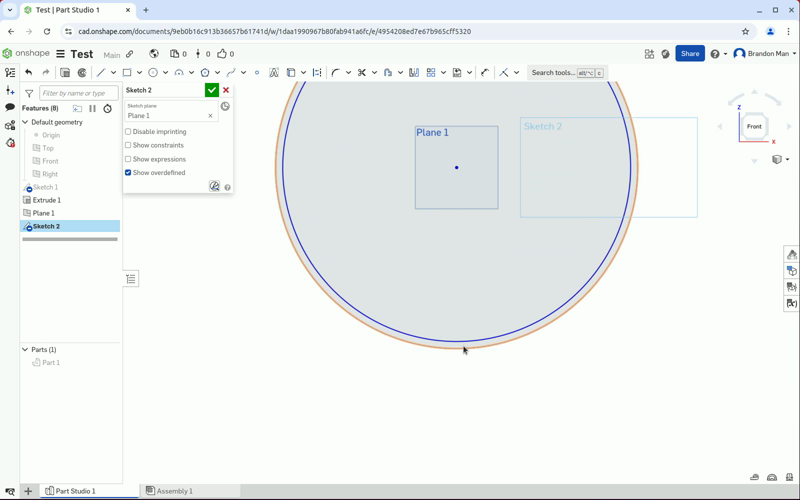
scroll(6)
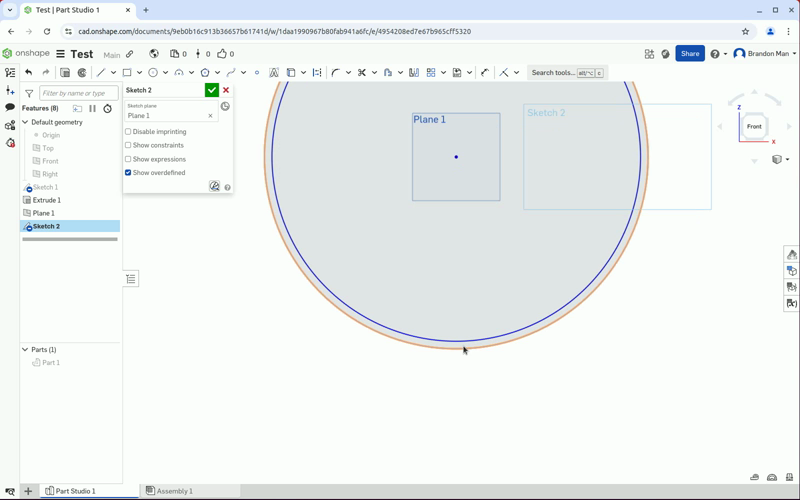
scroll(6)
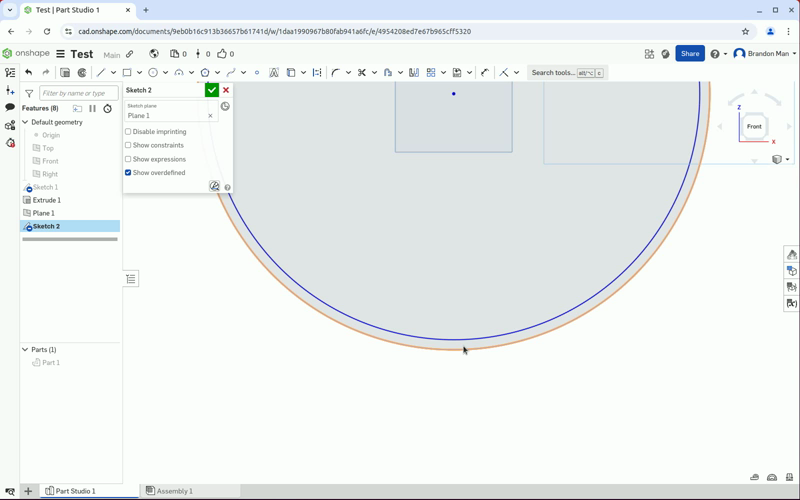
scroll(6)
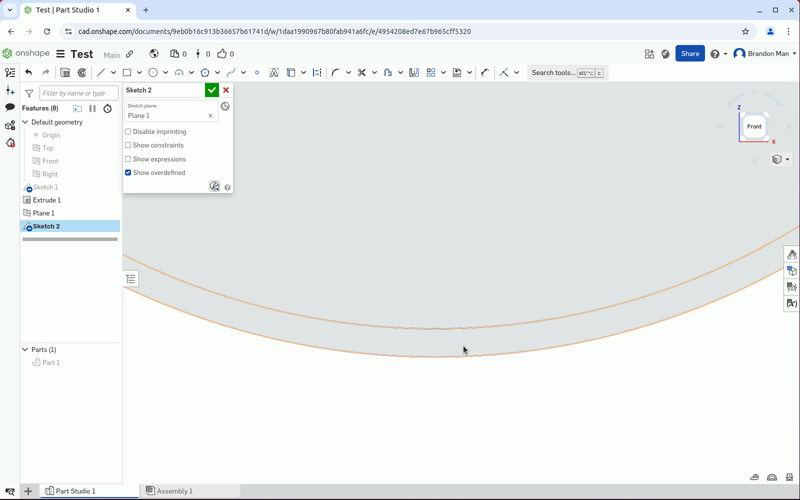
click(463, 345)
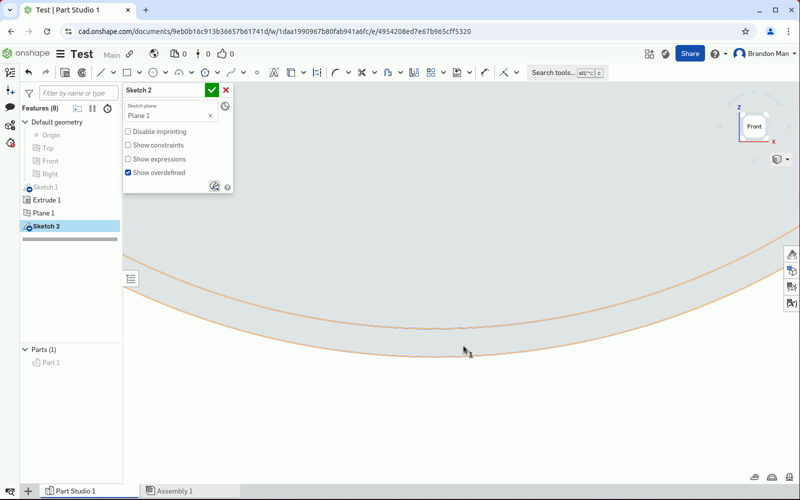
scroll(-6)
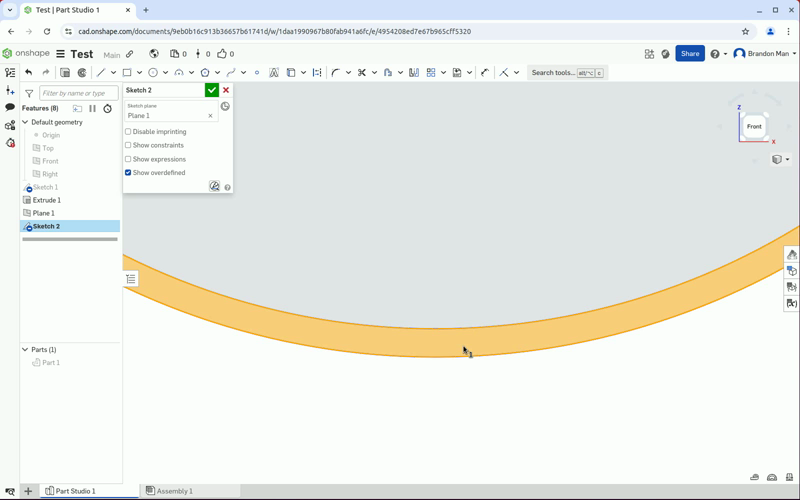
scroll(-6)
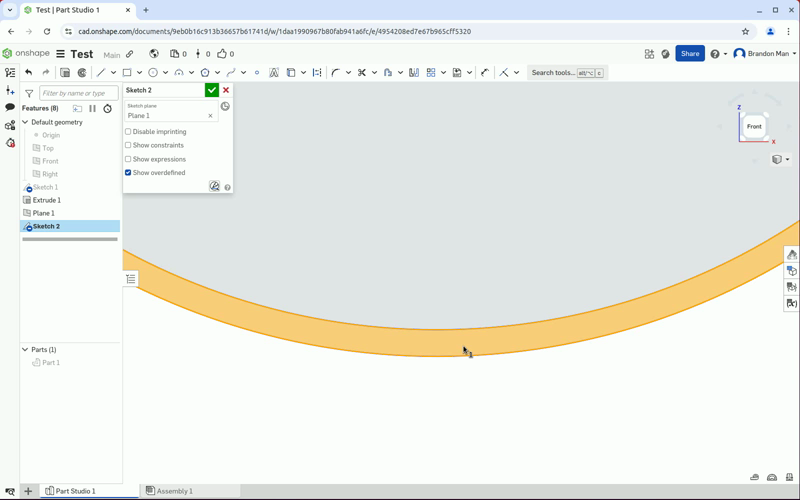
scroll(-6)
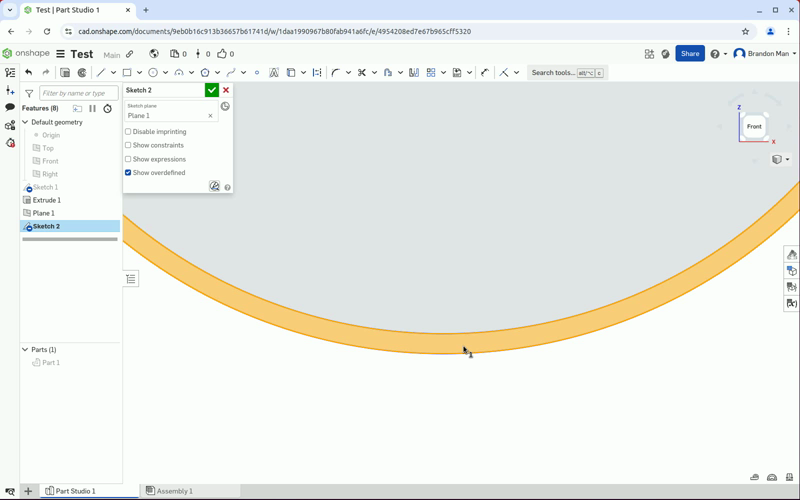
scroll(-6)
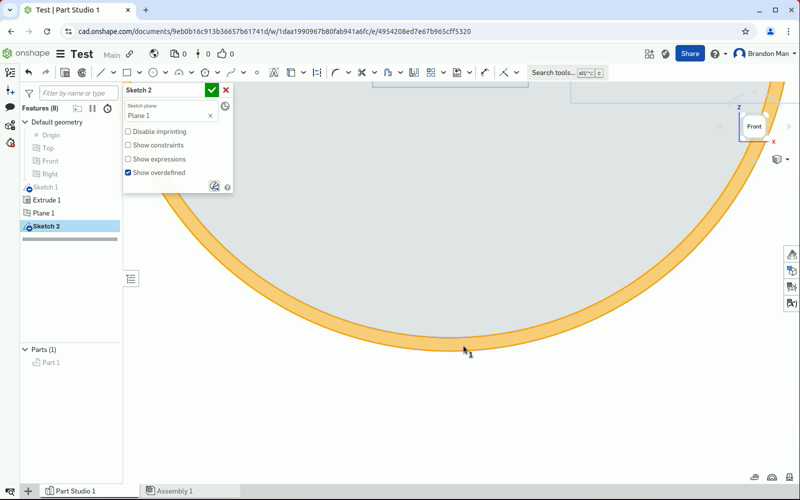
scroll(-6)
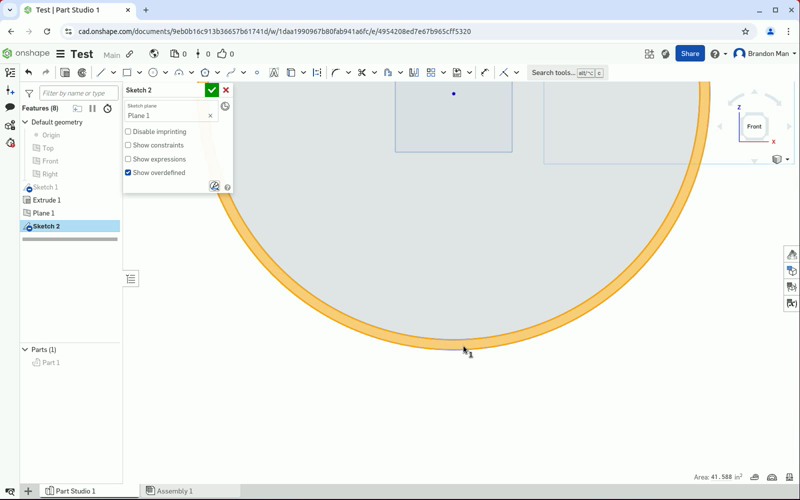
scroll(-6)
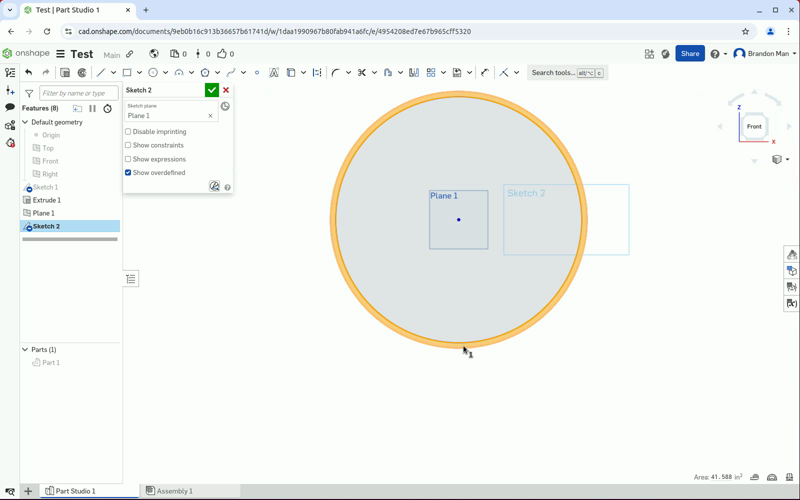
scroll(-6)
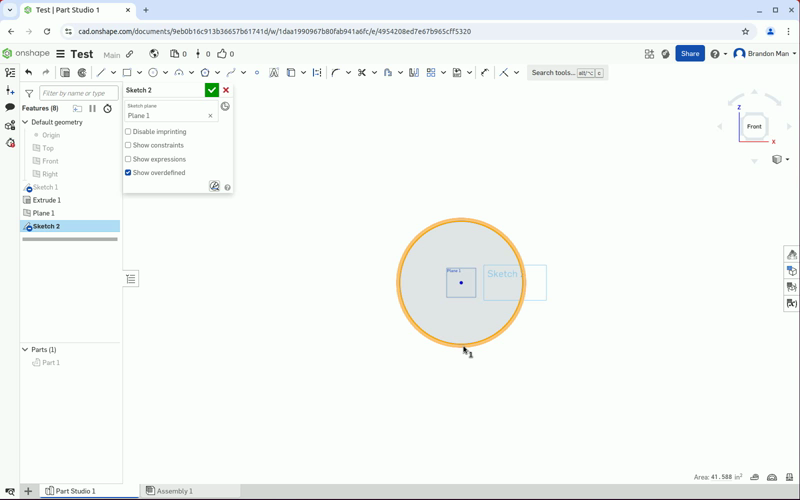
mouse_move(73, 352)
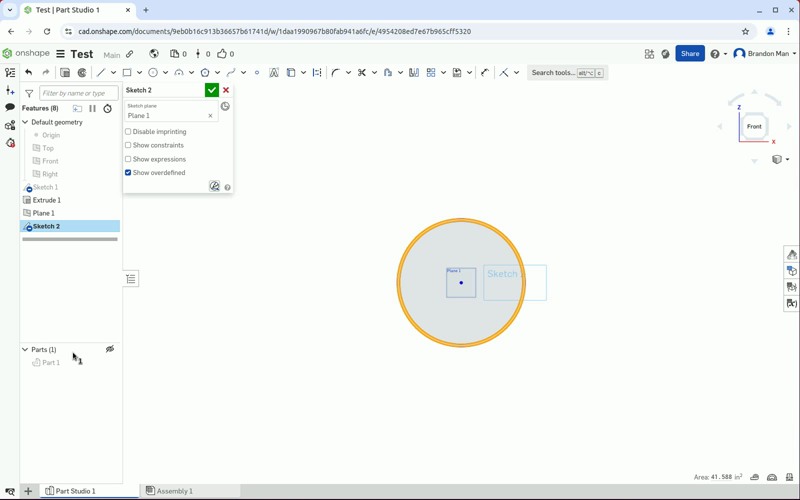
key(shift+y)
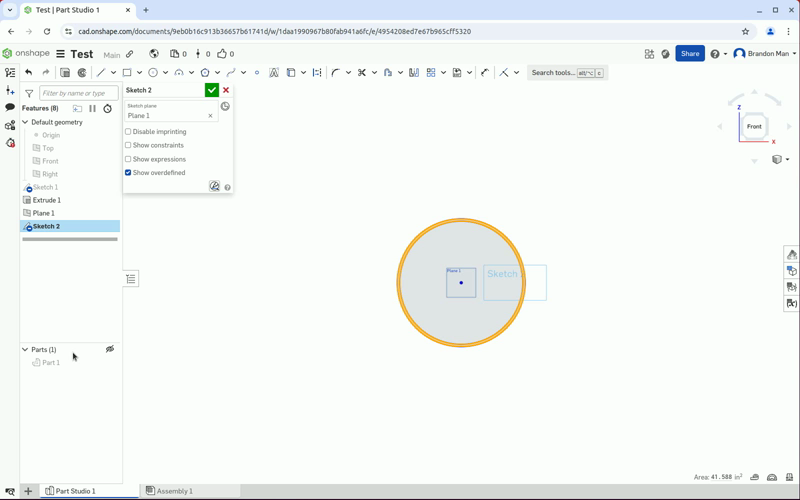
key(shift+e)
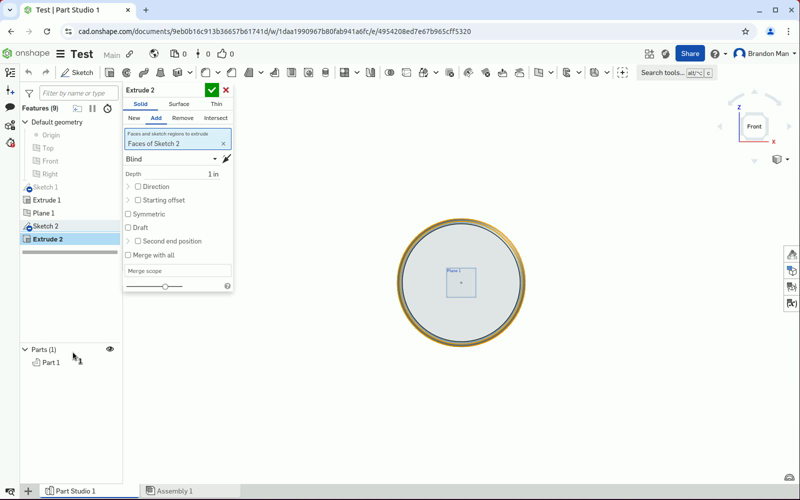
mouse_move(143, 106)
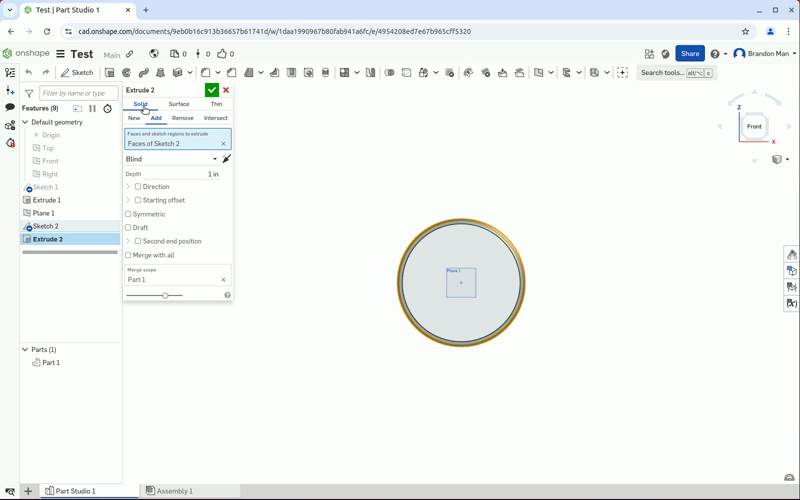
click(143, 106)
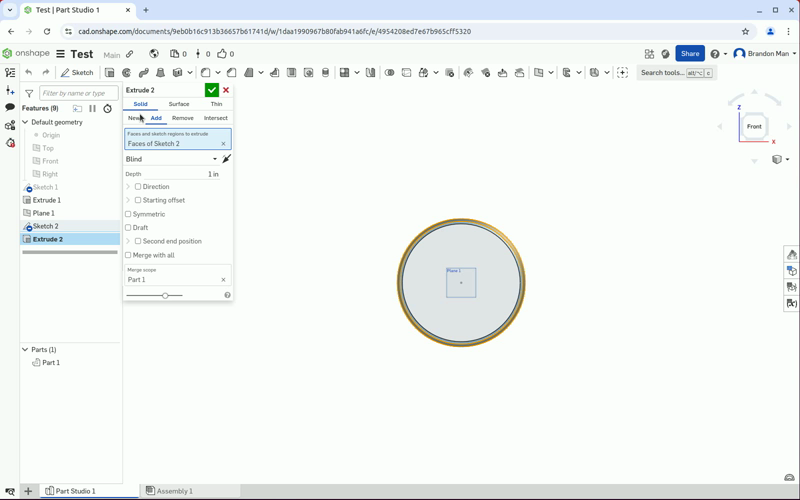
mouse_move(137, 120)
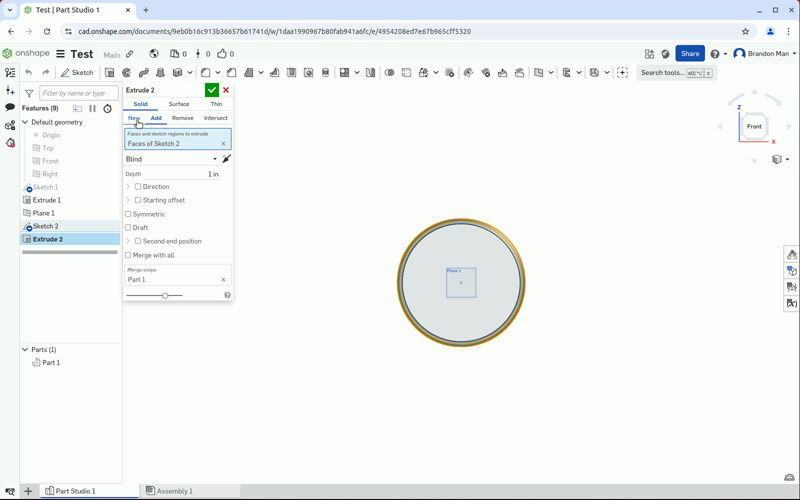
click(137, 120)
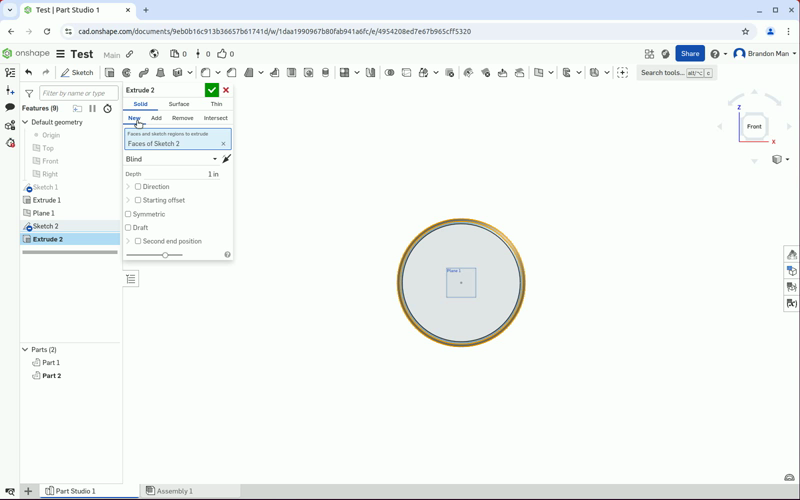
key(tab, 4)
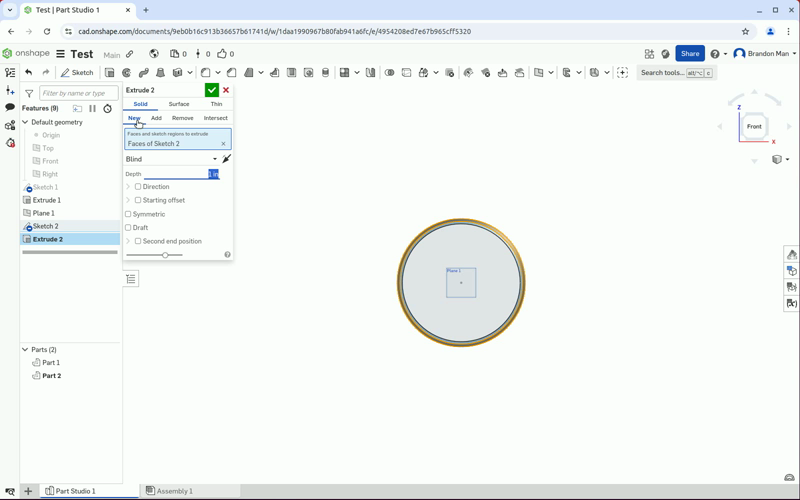
text(-6.258)
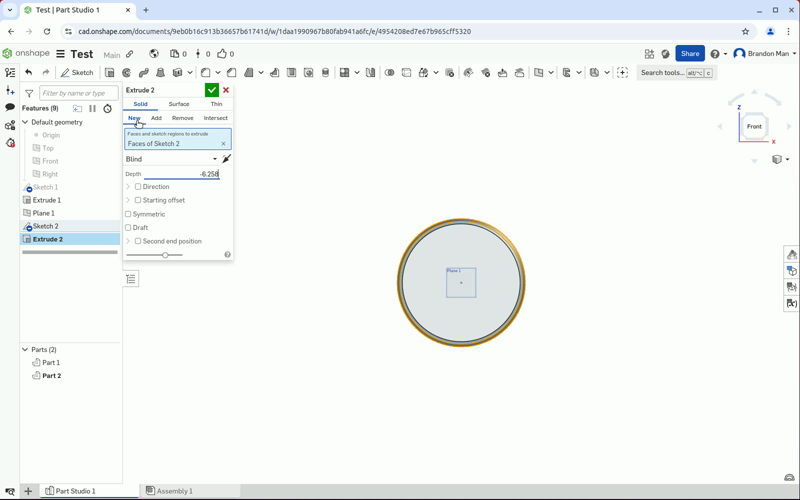
key(enter)
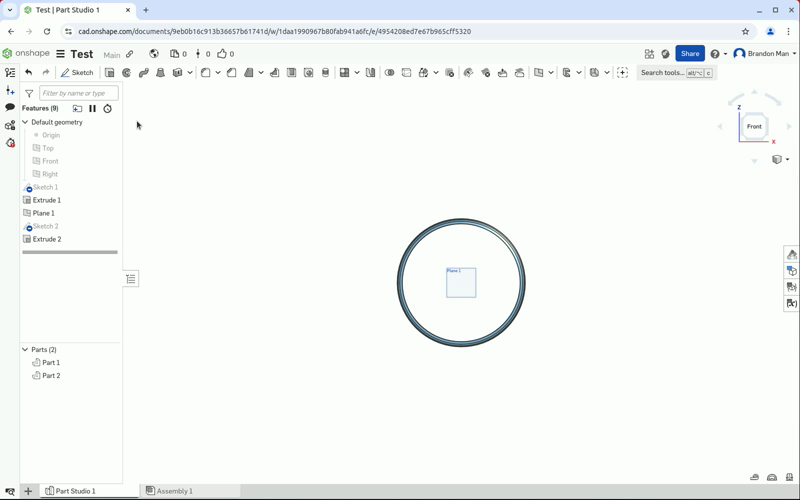
key(shift+h)
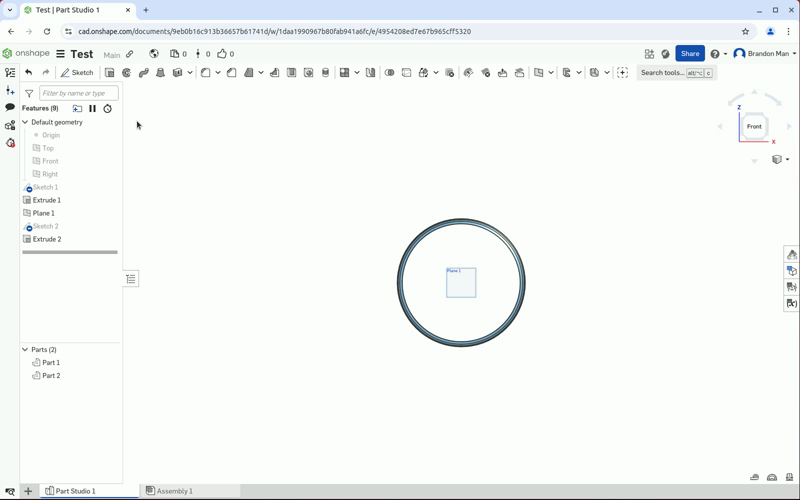
key(shift+h)
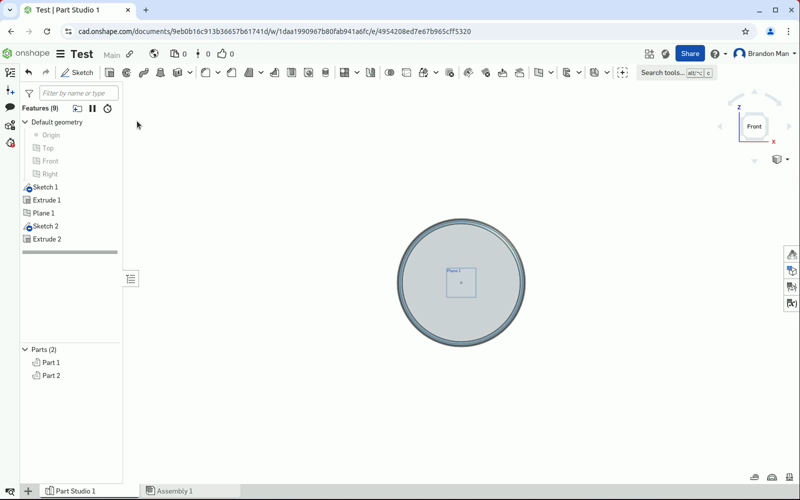
key(shift+7)
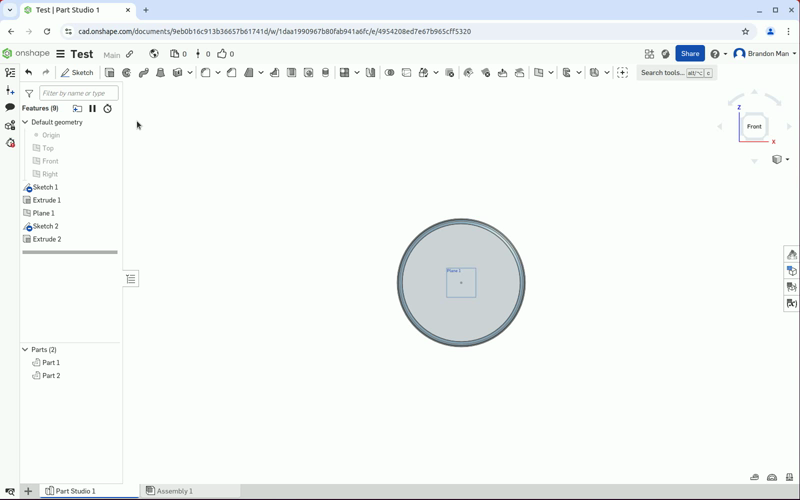
key(left, 2)
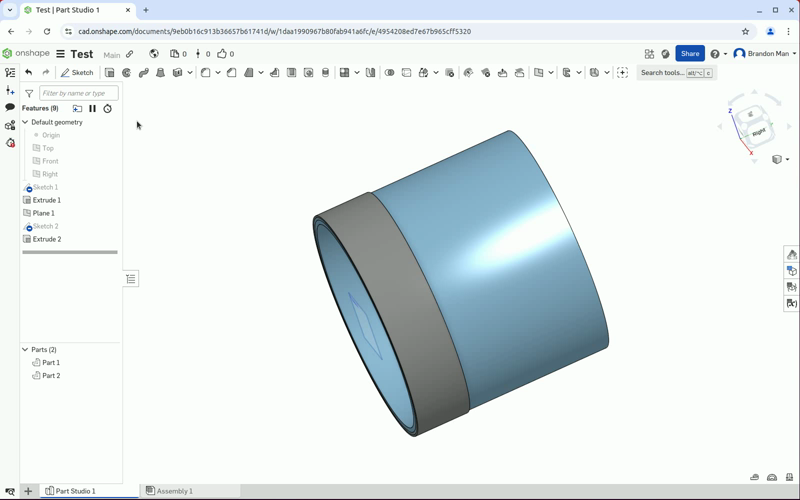
key(down, 2)
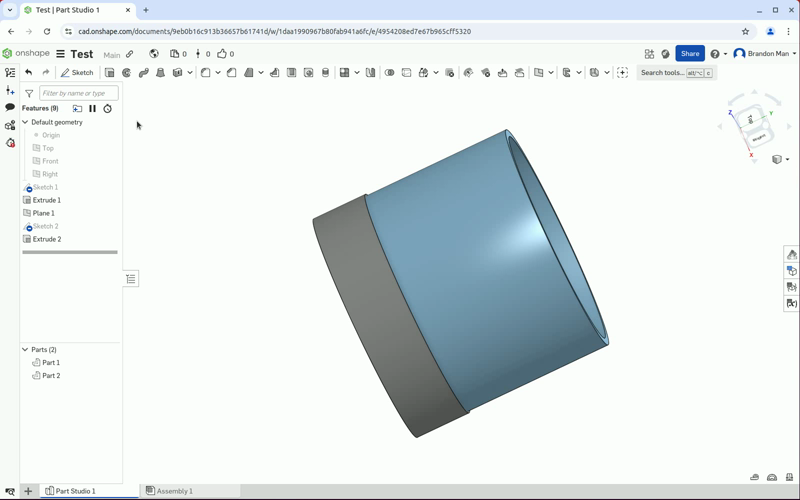
key(up, 2)
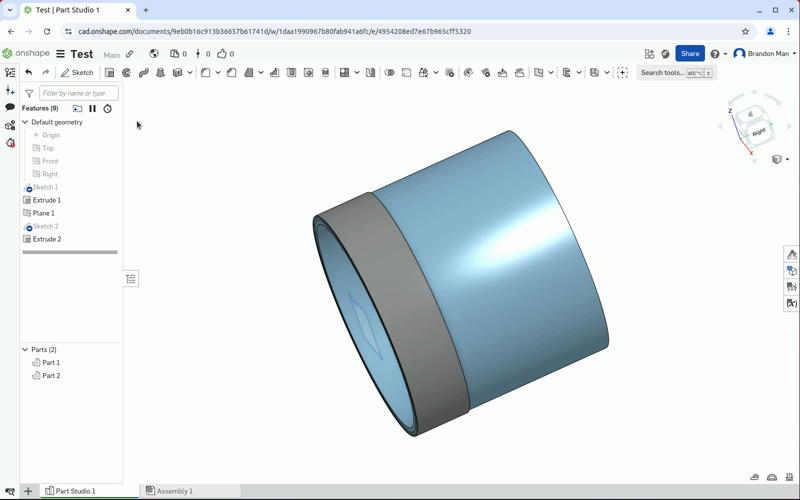
key(right, 2)
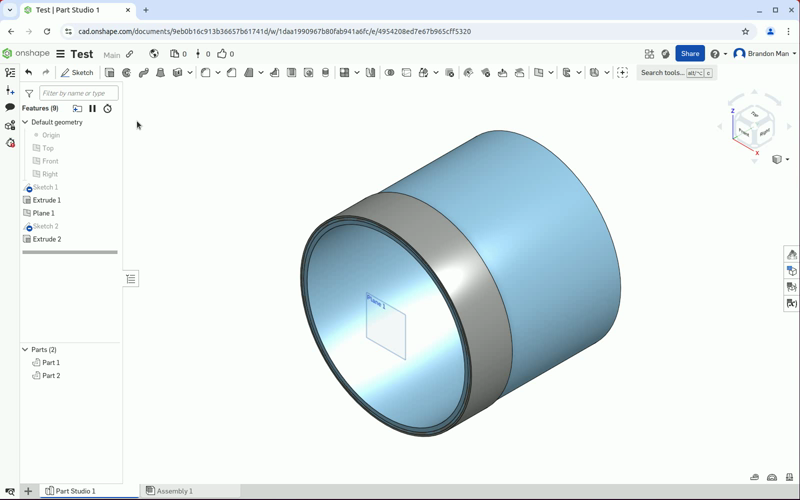
mouse_move(73, 189)
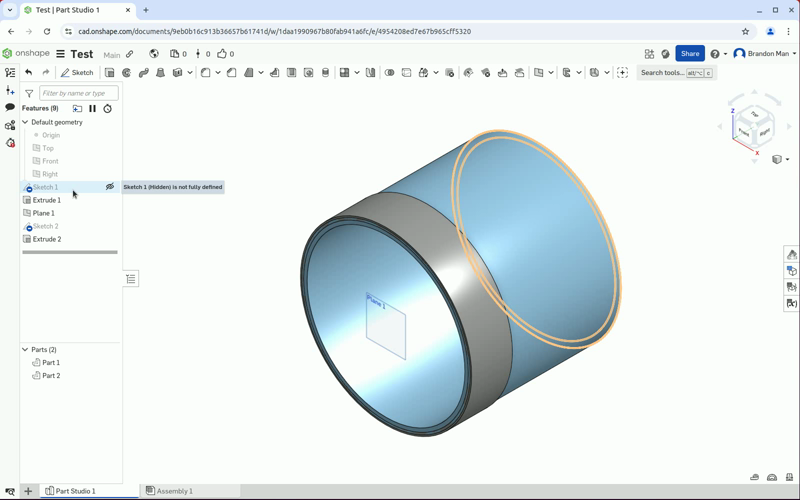
click(73, 189)